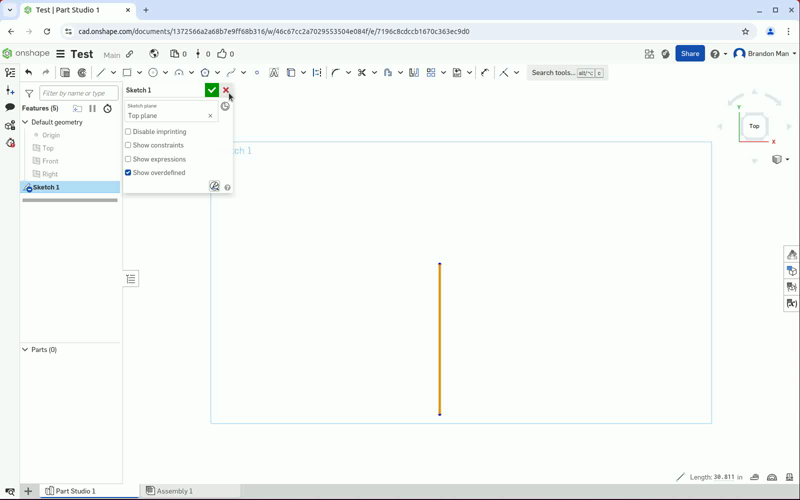
key(shift+h)
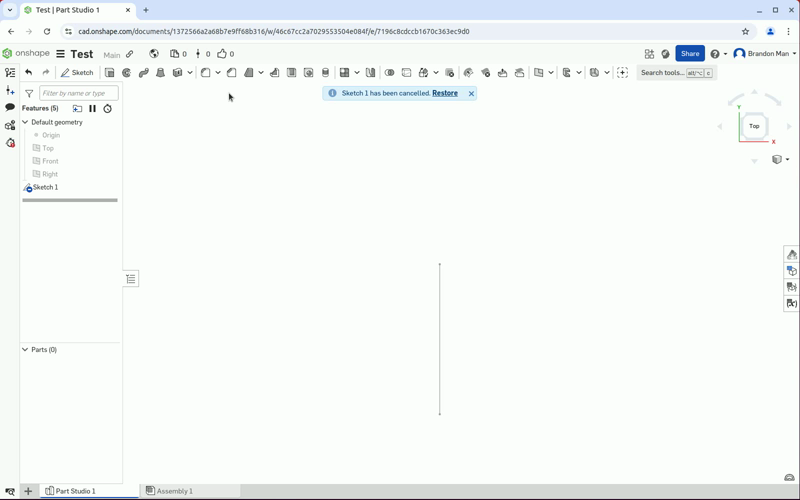
mouse_move(73, 352)
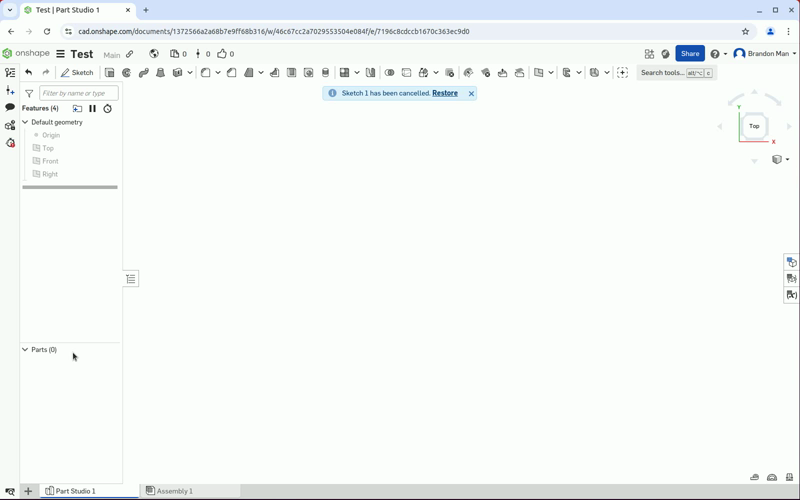
key(y)
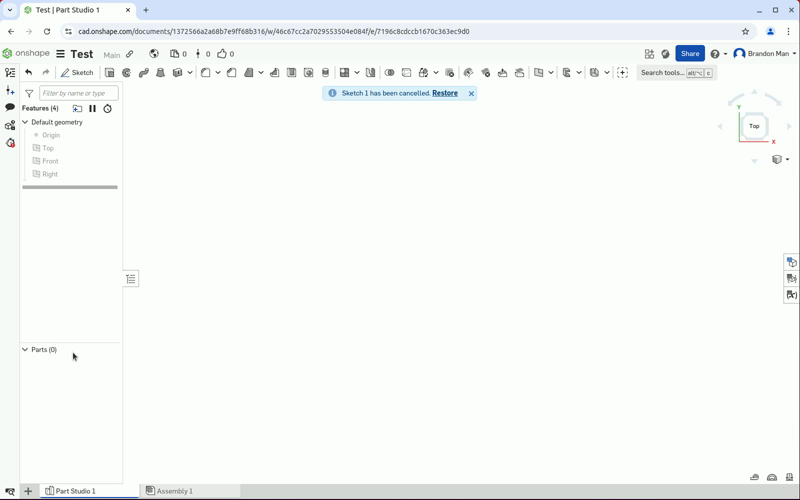
key(shift+p)
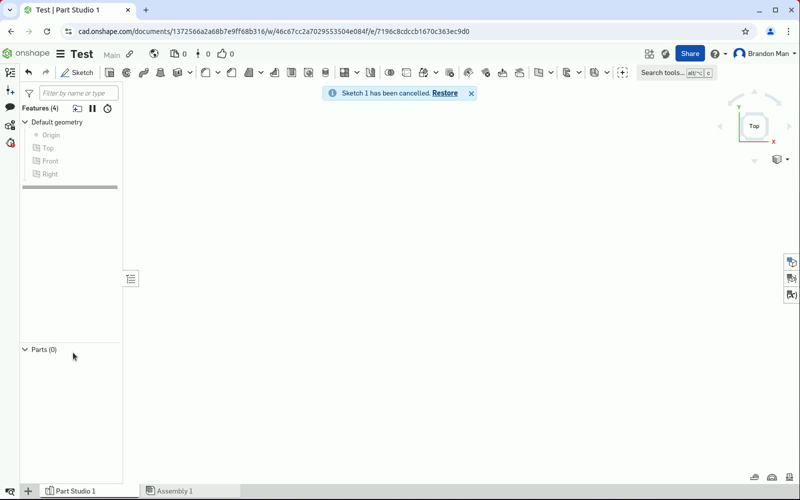
key(space)
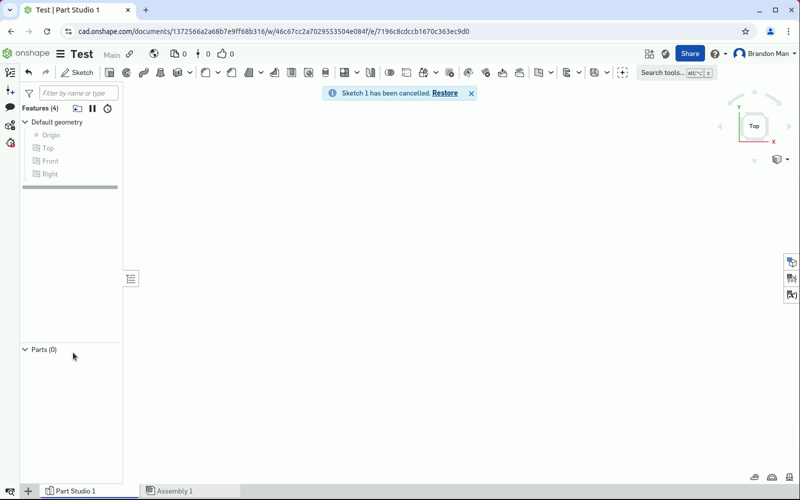
key_down(shift)
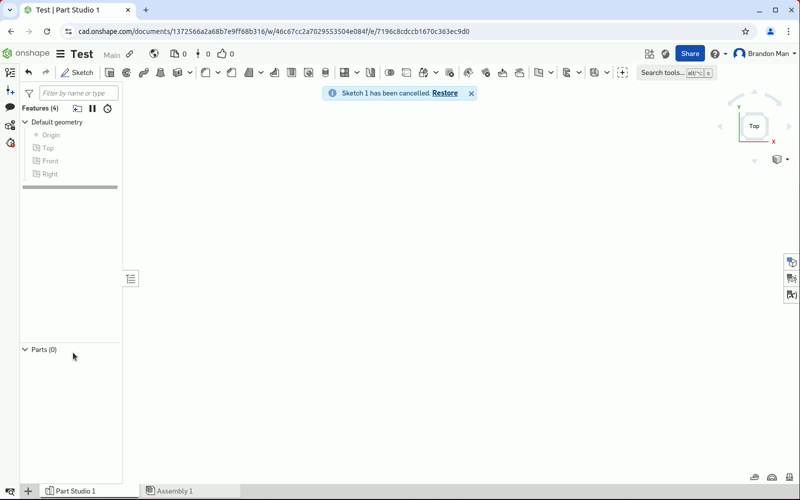
key(up)
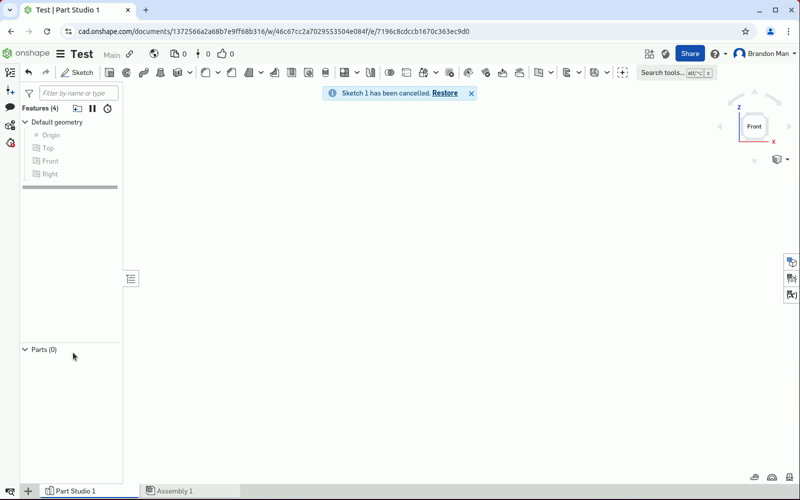
key_up(shift)
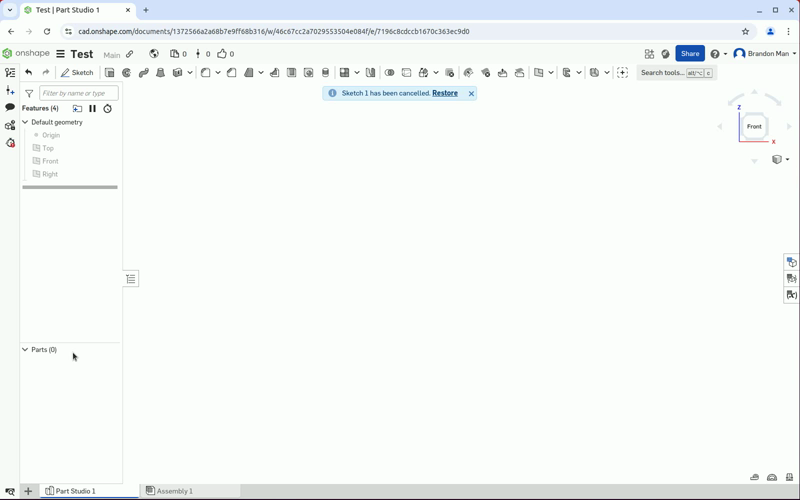
mouse_move(73, 352)
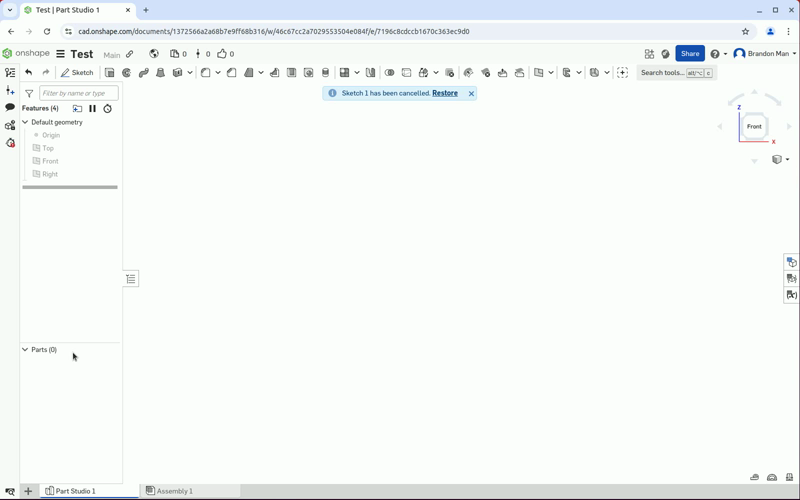
key(shift+y)
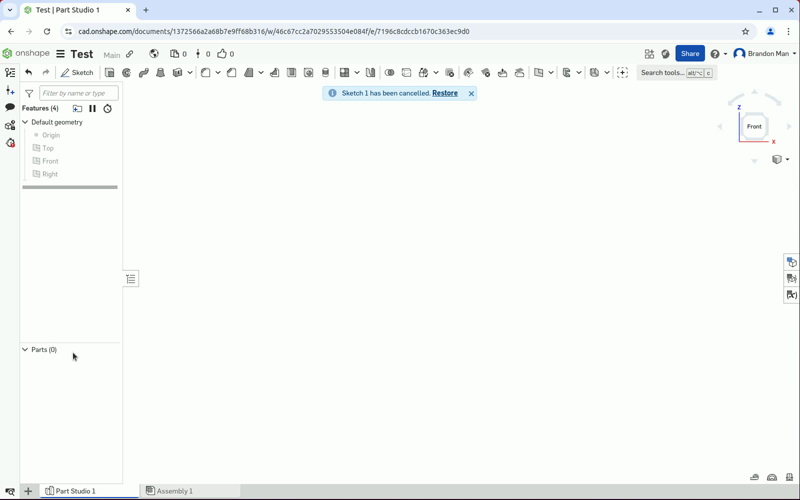
key(shift+s)
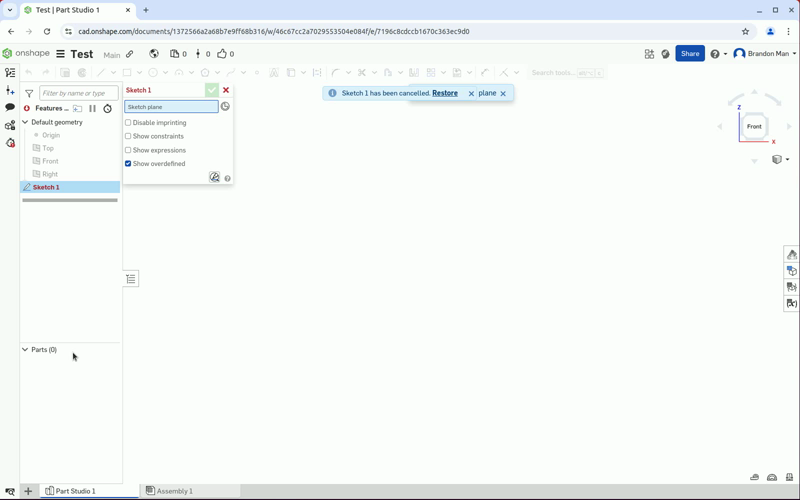
mouse_move(73, 163)
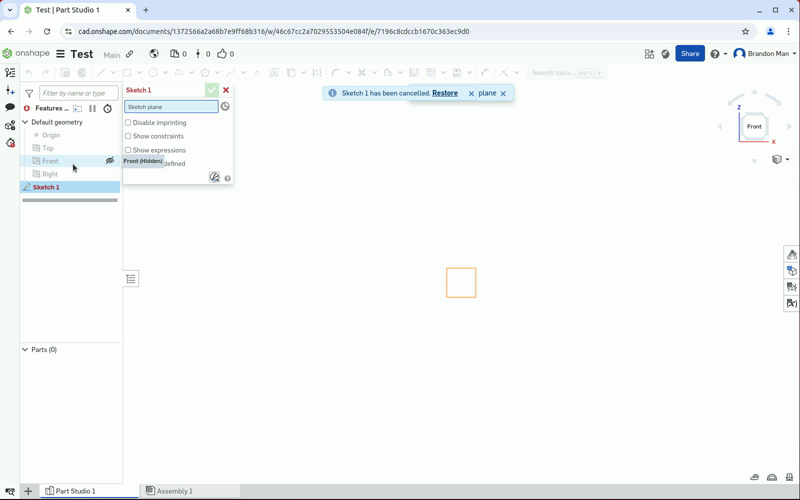
click(73, 163)
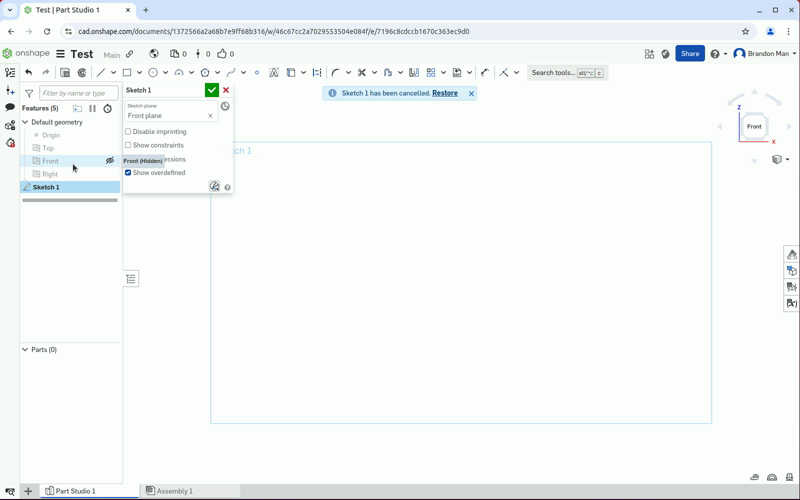
mouse_move(73, 352)
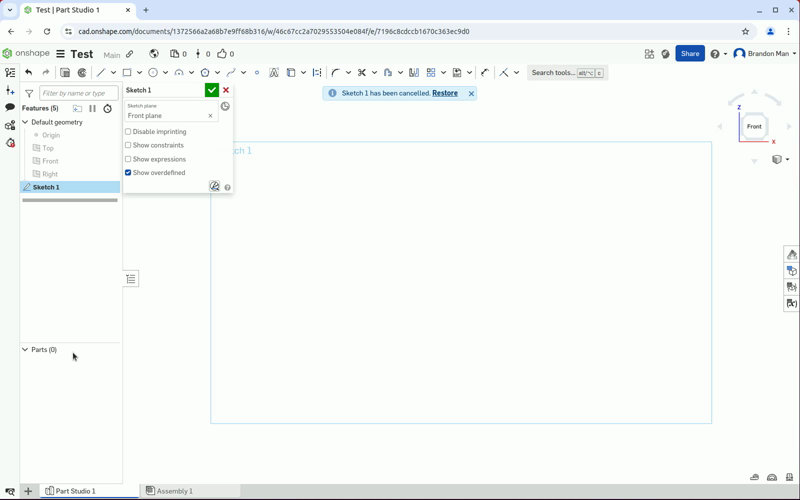
key(y)
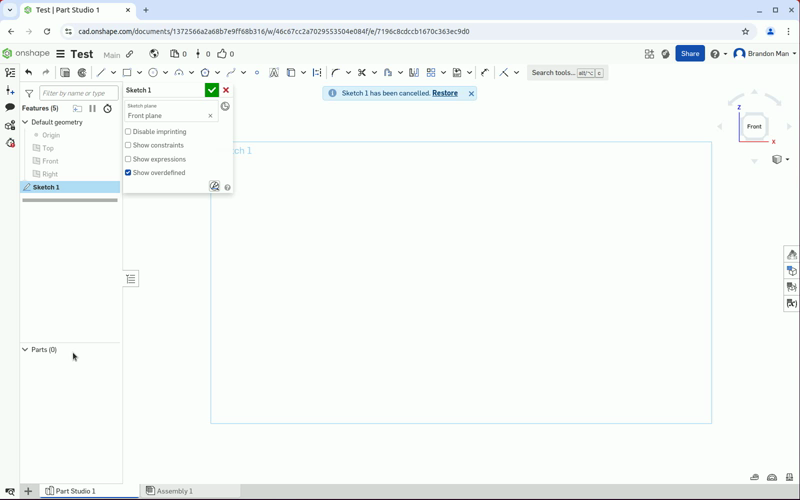
key(c)
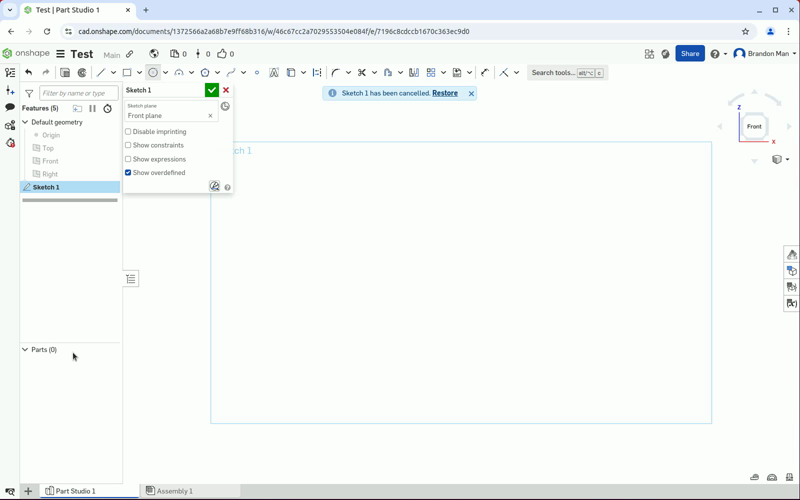
key_down(shift)
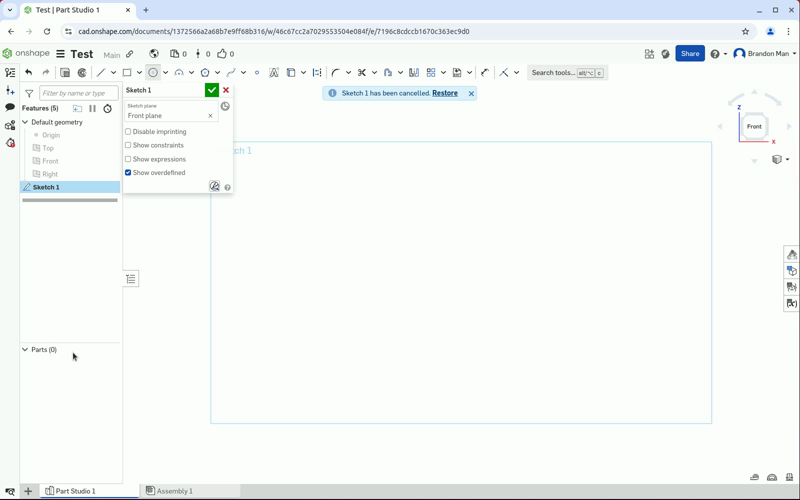
mouse_move(466, 225)
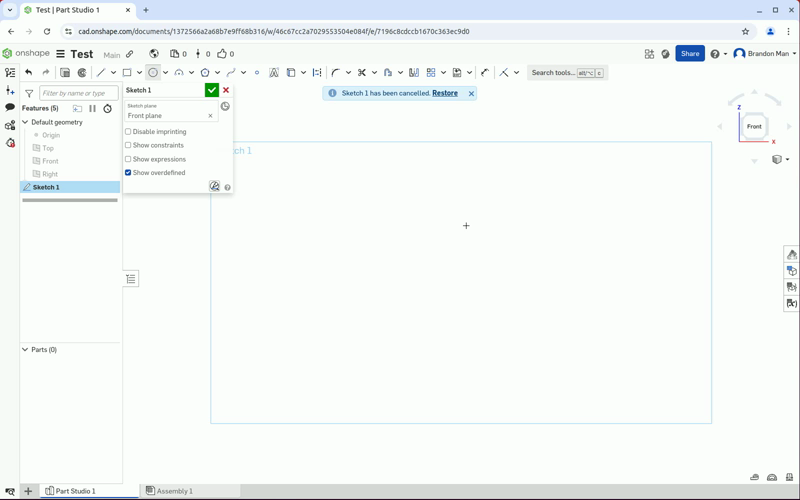
click(466, 225)
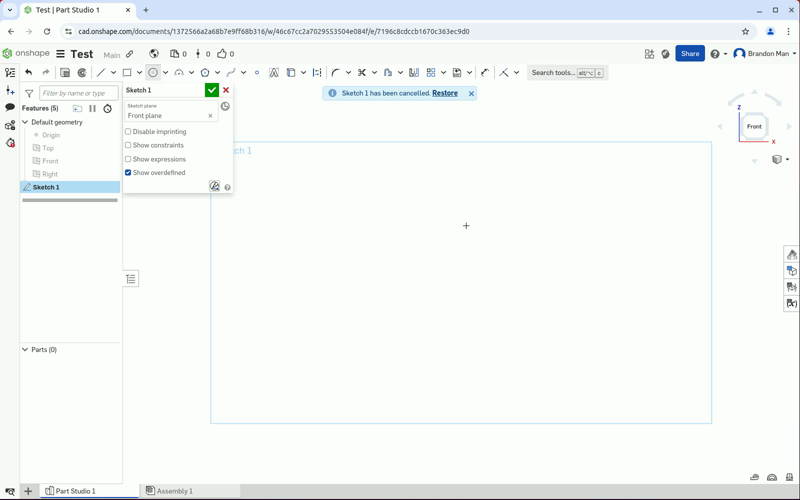
key_up(shift)
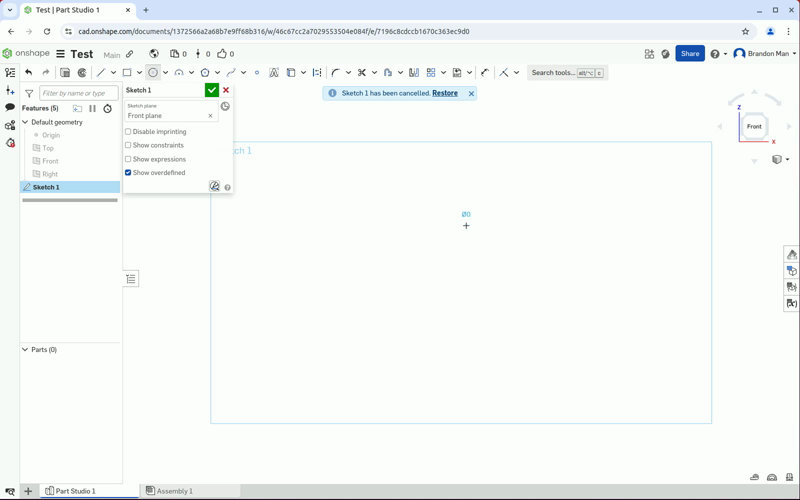
mouse_move(484, 225)
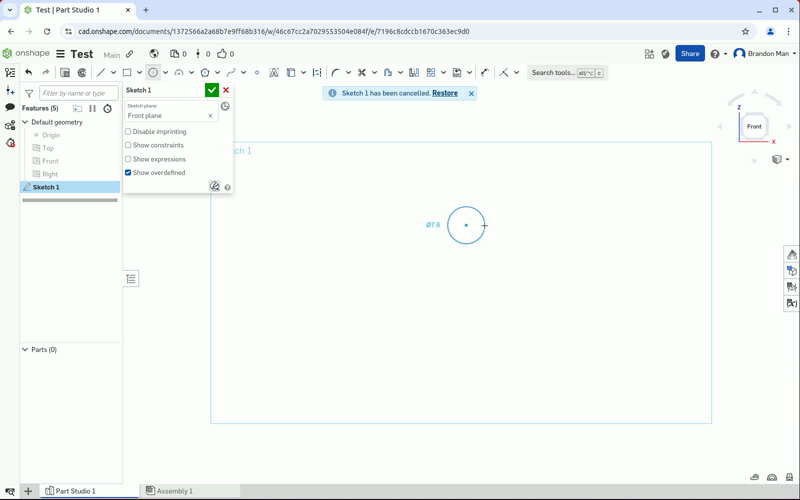
click(484, 225)
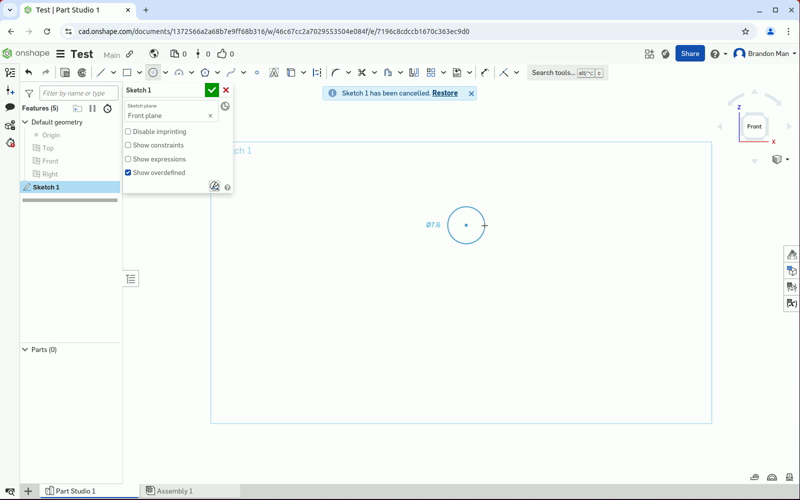
key(esc)
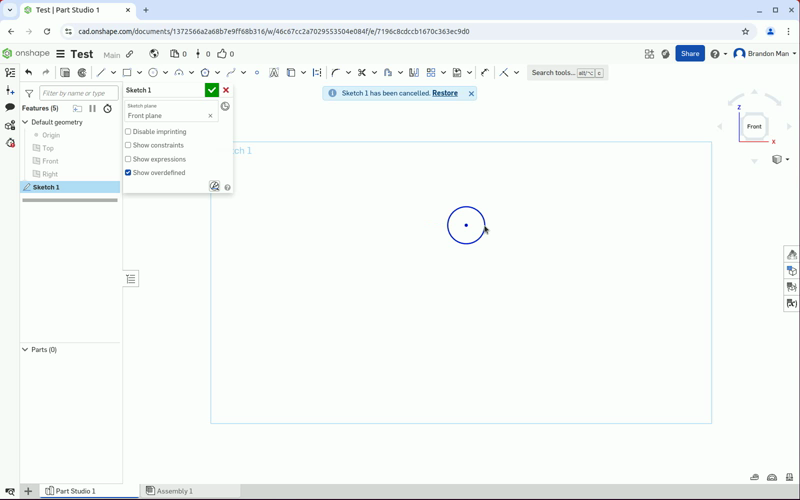
mouse_move(461, 241)
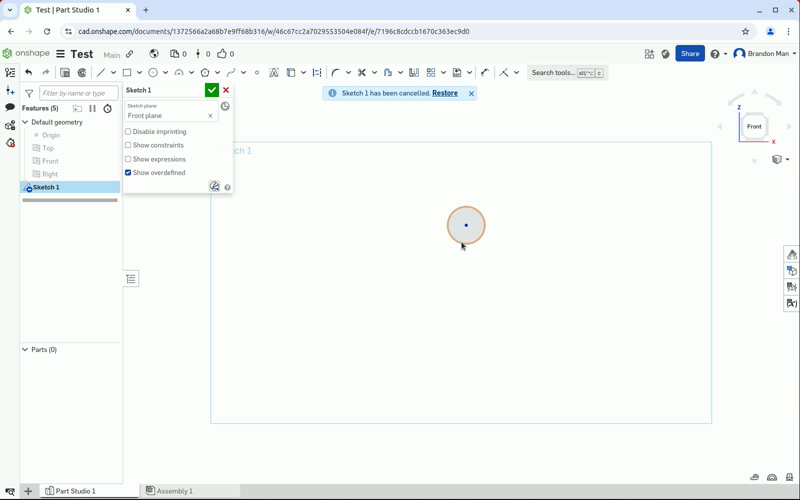
scroll(6)
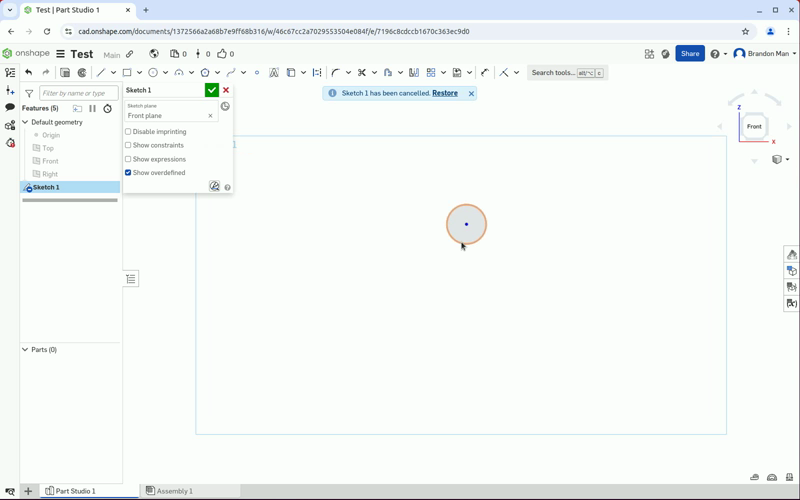
scroll(6)
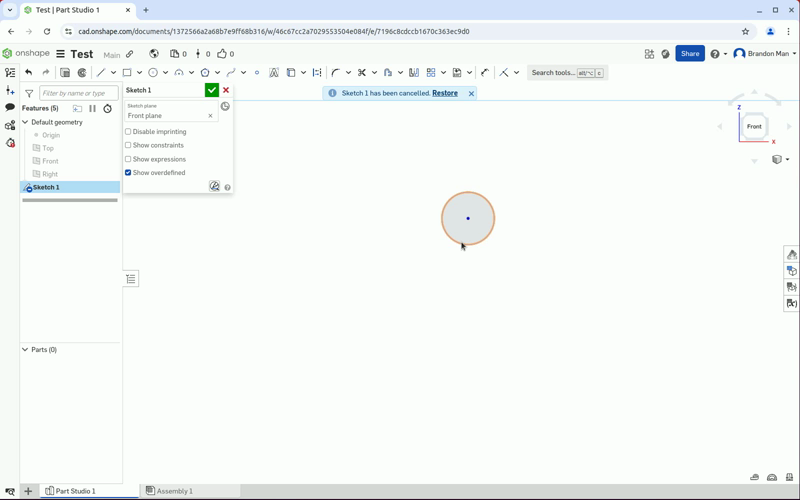
scroll(6)
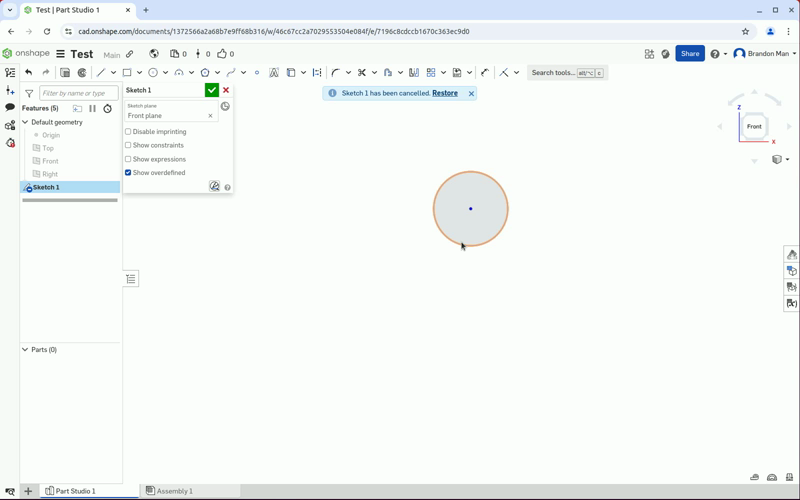
scroll(6)
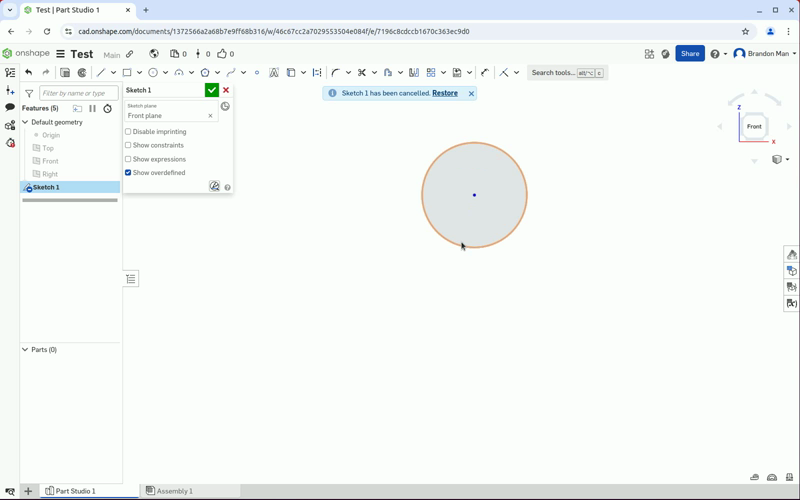
scroll(6)
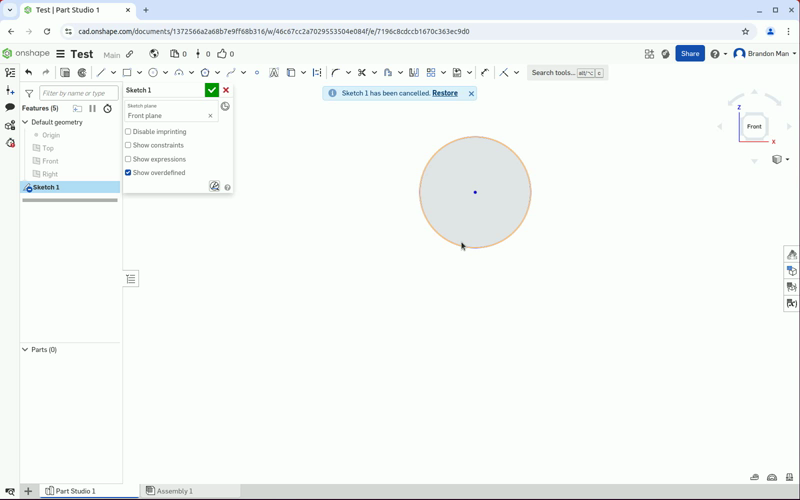
scroll(6)
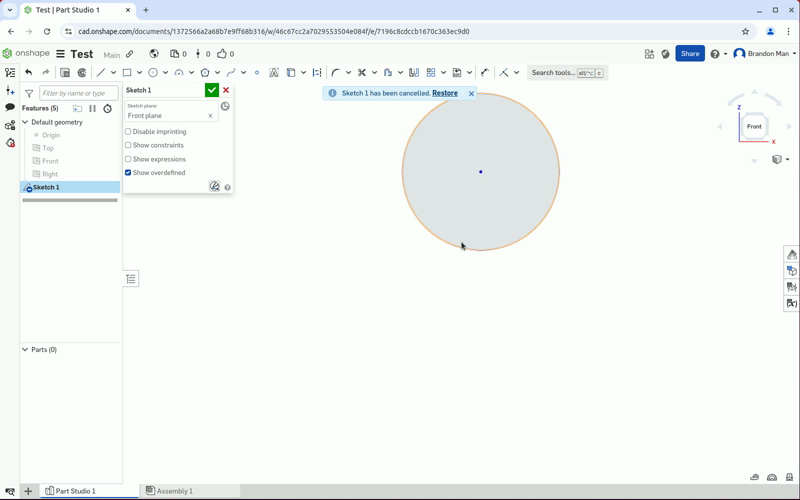
scroll(6)
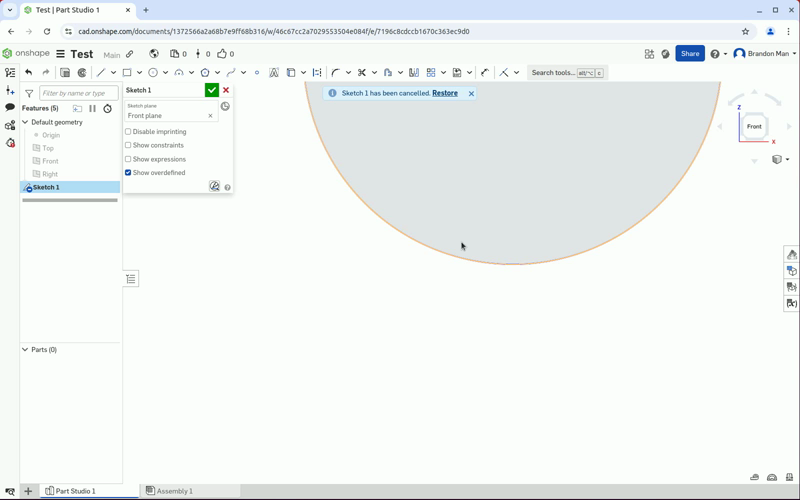
click(461, 241)
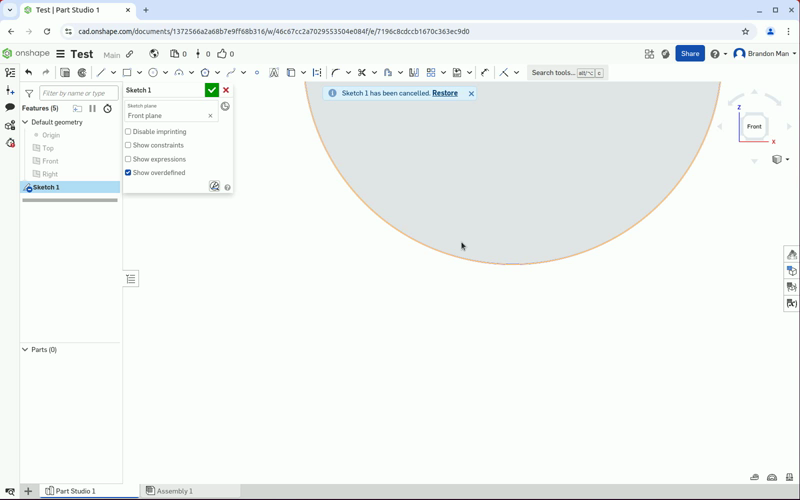
scroll(-6)
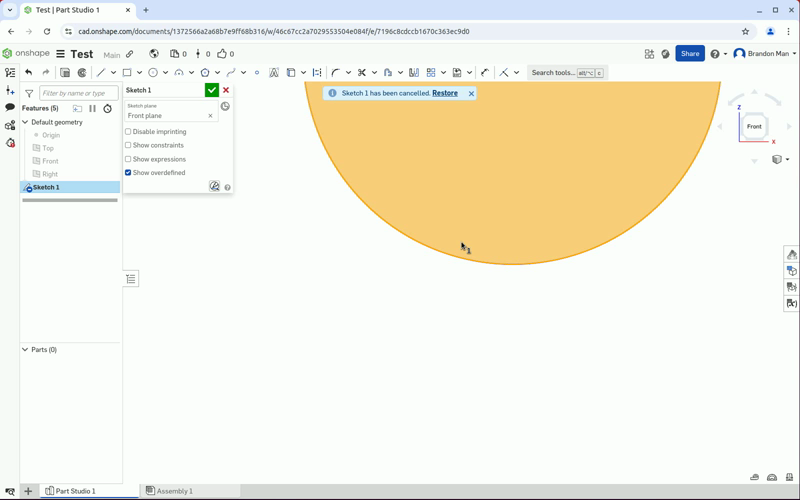
scroll(-6)
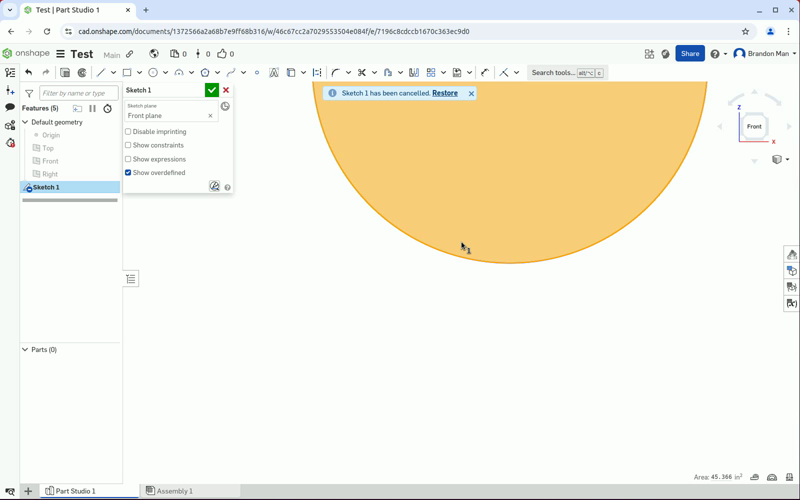
scroll(-6)
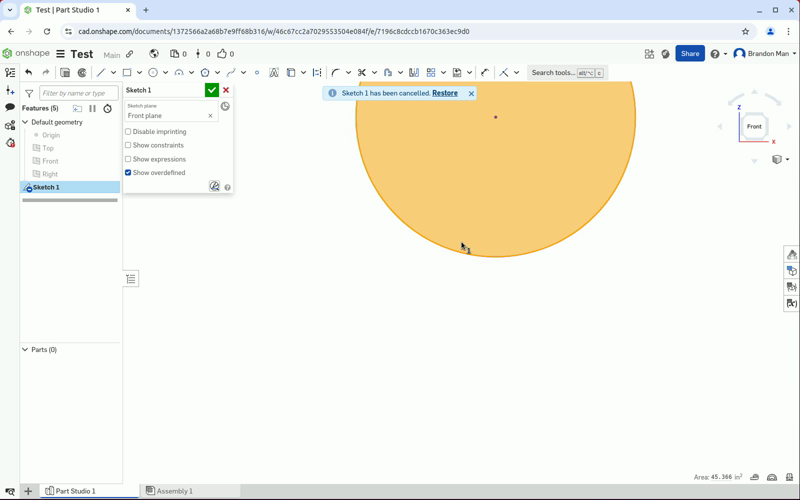
scroll(-6)
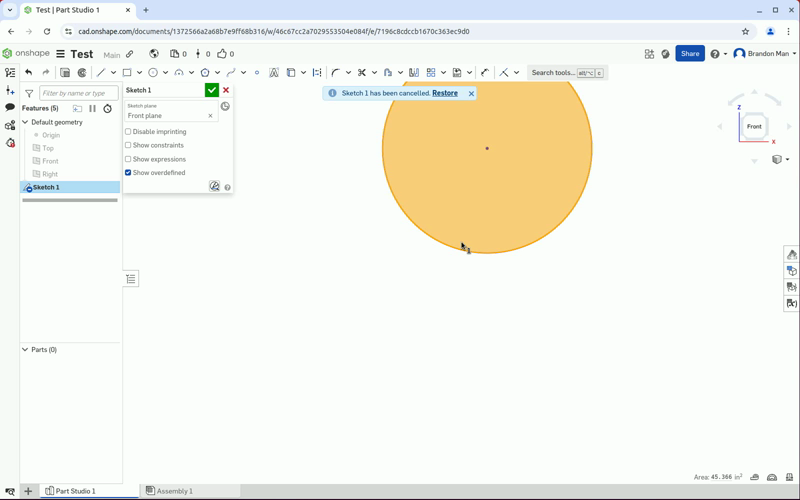
scroll(-6)
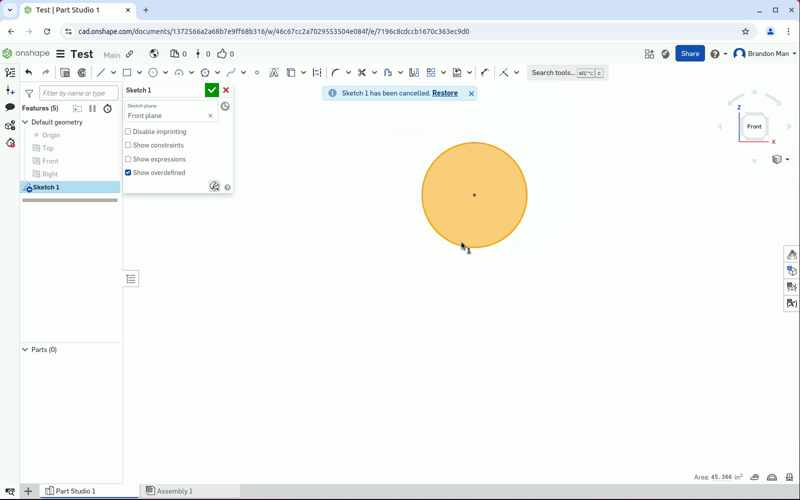
scroll(-6)
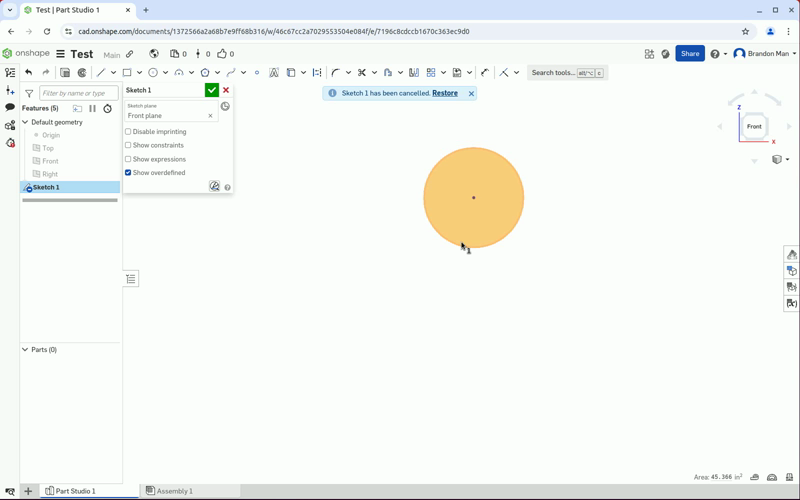
scroll(-6)
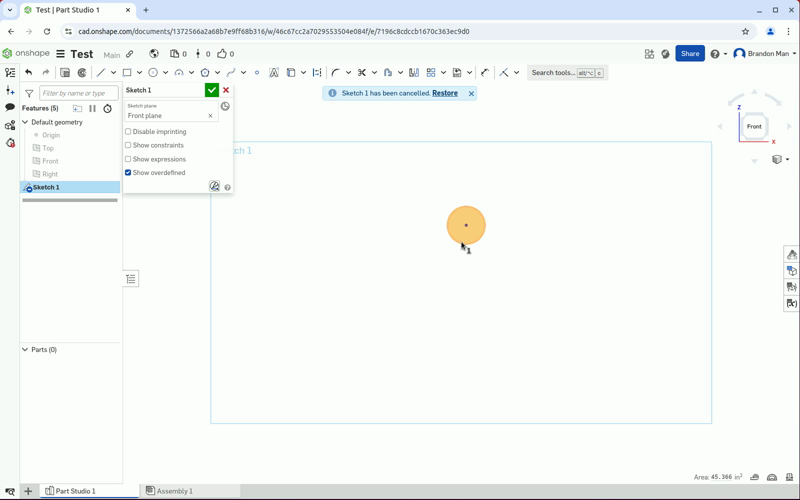
mouse_move(73, 352)
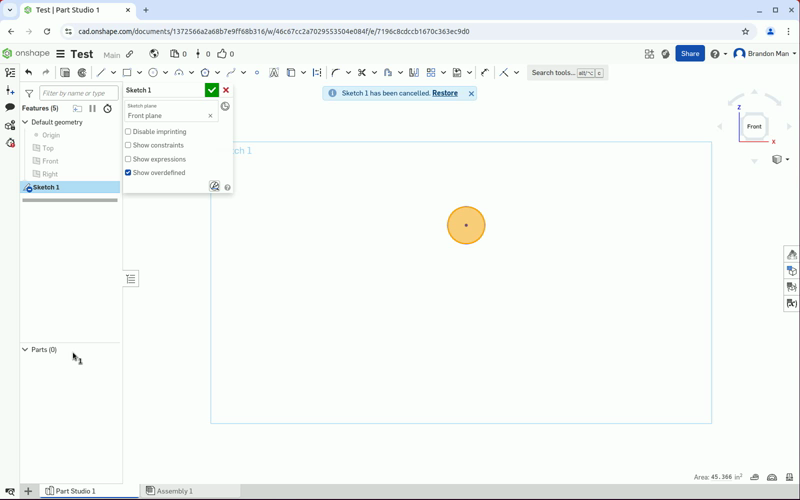
key(shift+y)
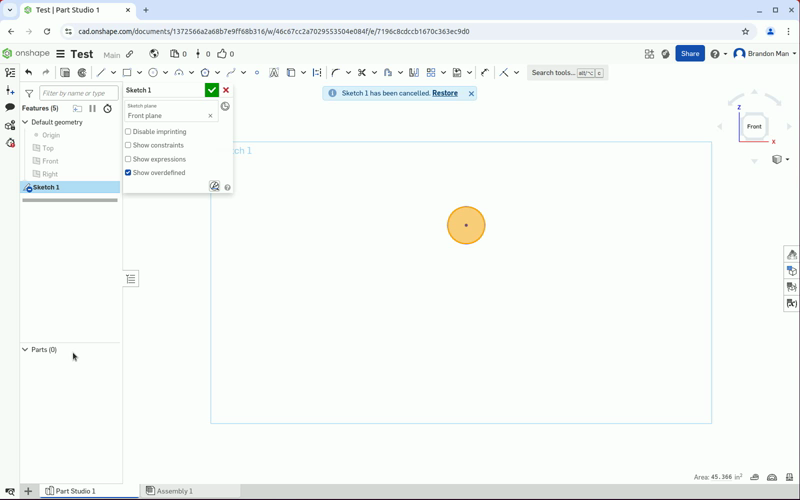
key(shift+e)
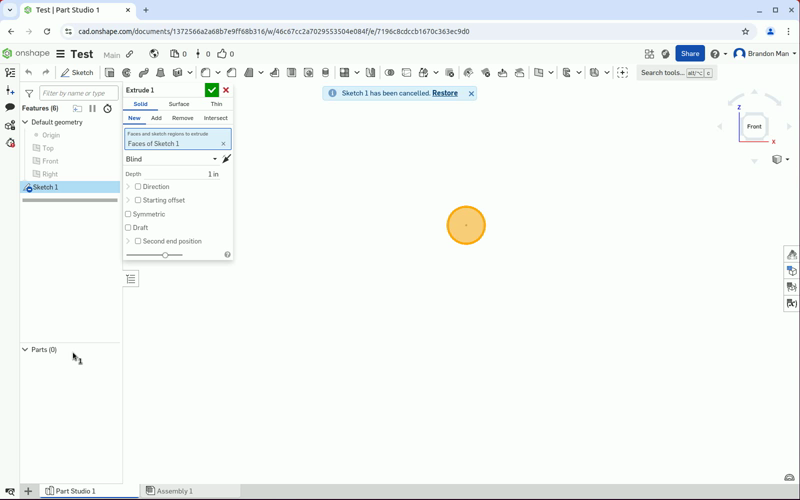
mouse_move(143, 106)
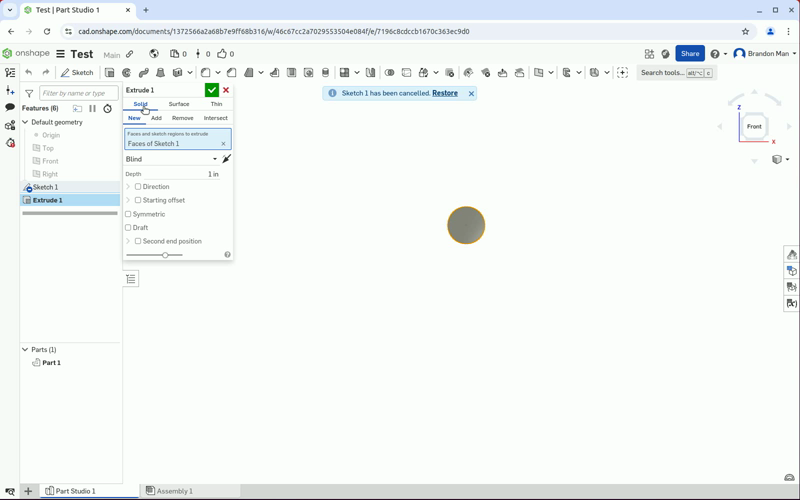
click(143, 106)
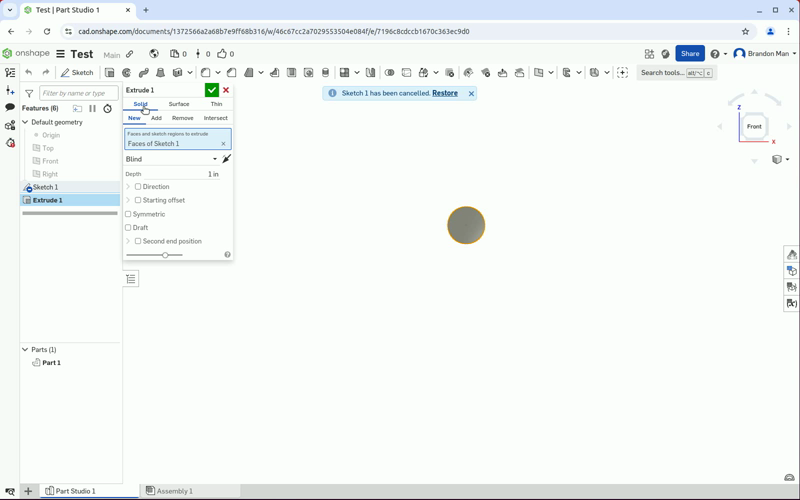
mouse_move(137, 120)
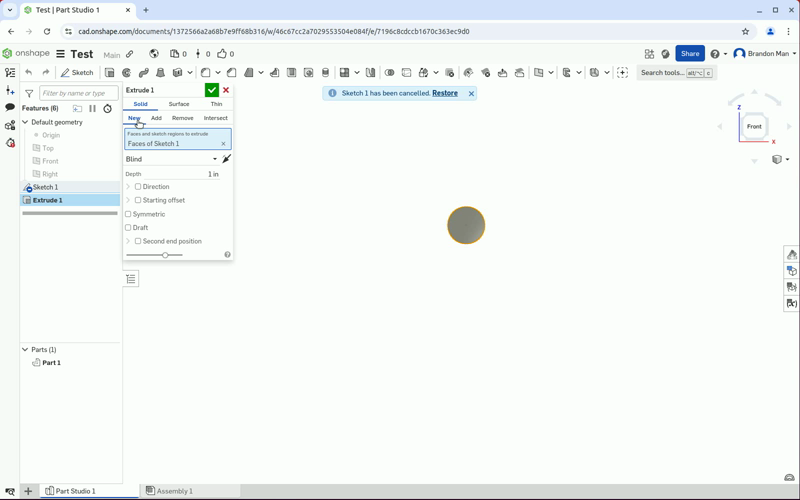
click(137, 120)
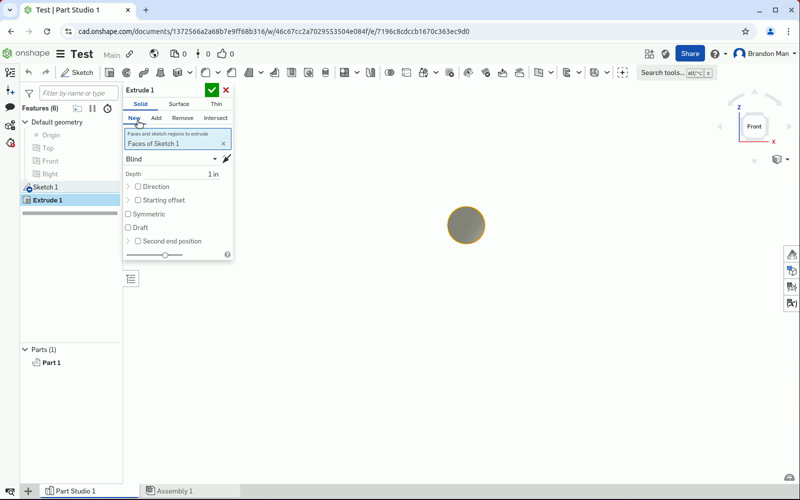
key(tab, 4)
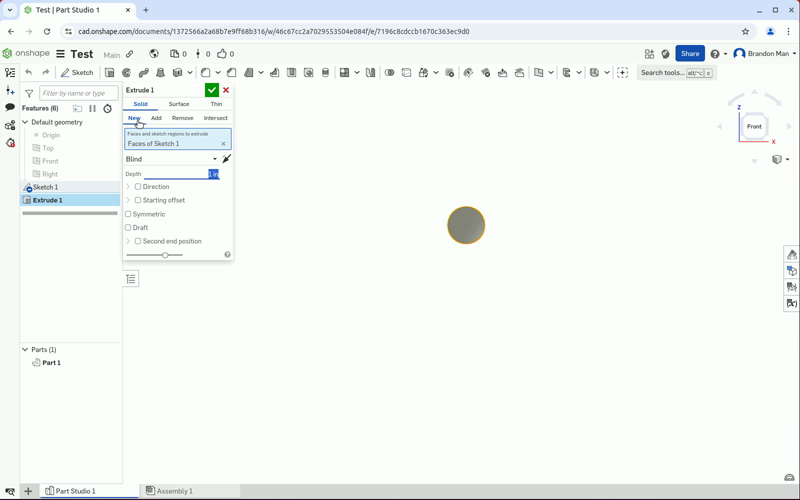
text(8.425)
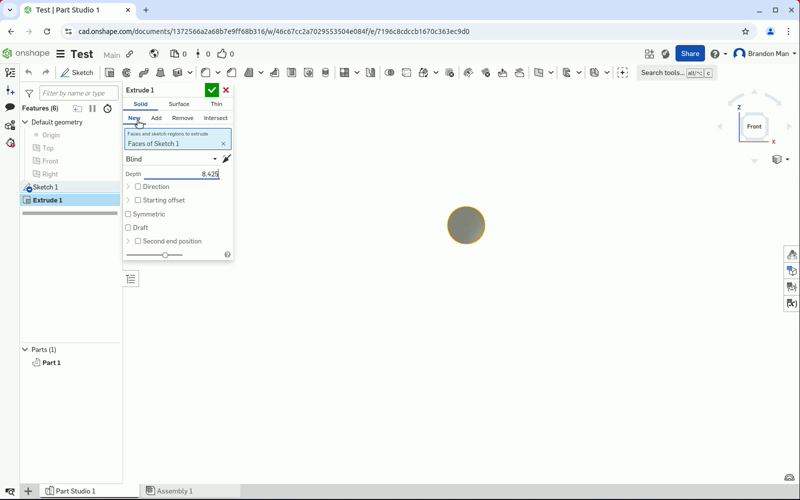
key(enter)
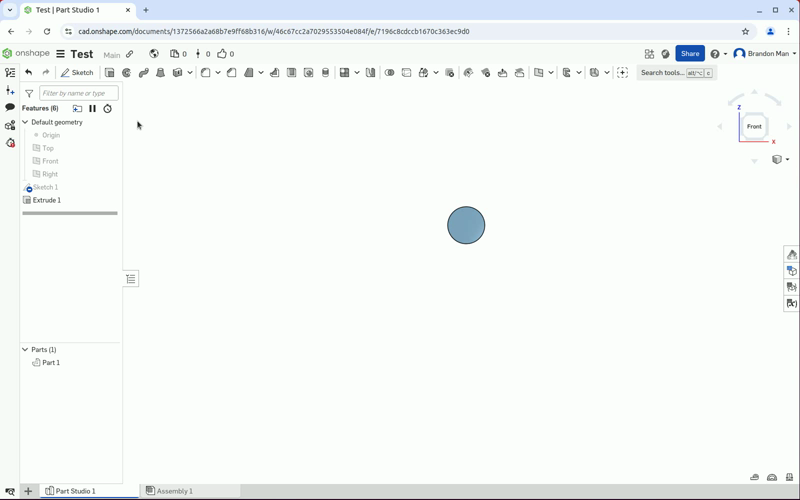
key(shift+h)
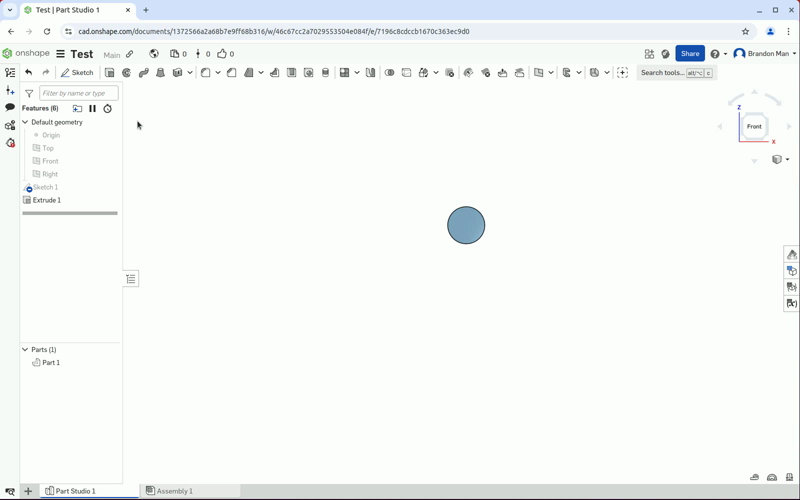
key(shift+h)
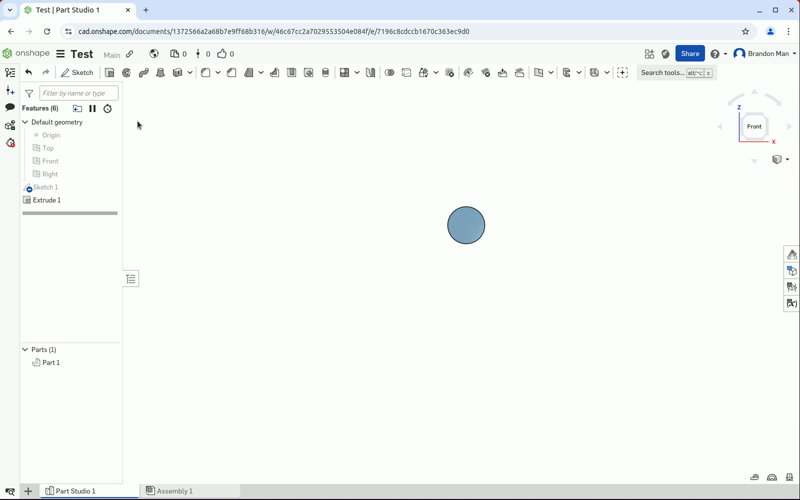
mouse_move(73, 189)
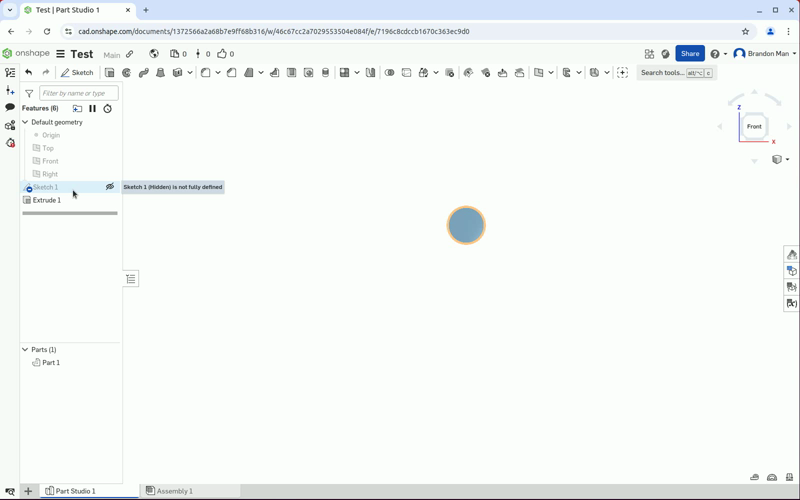
click(73, 189)
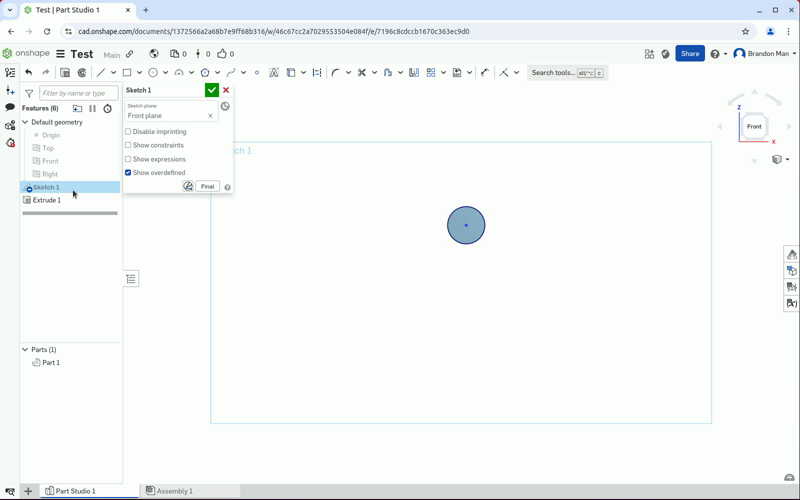
mouse_move(229, 92)
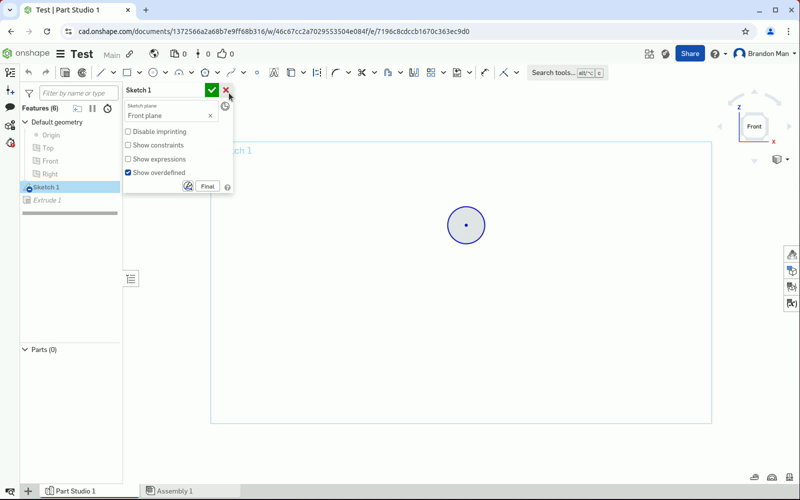
click(229, 92)
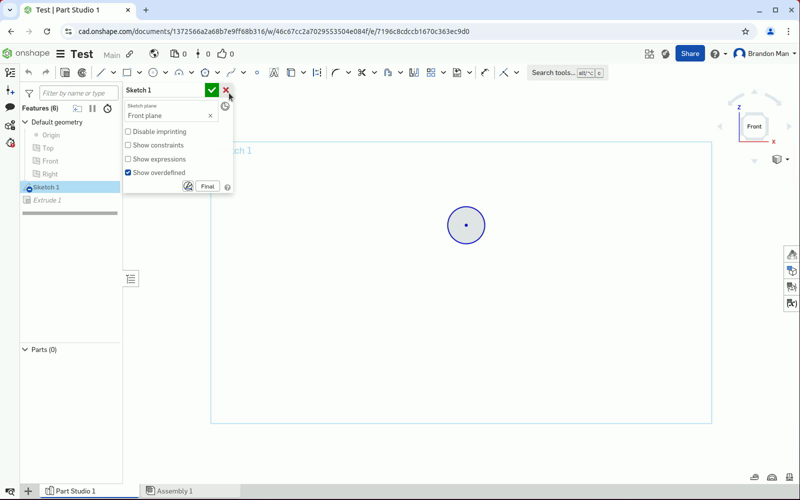
key(shift+s)
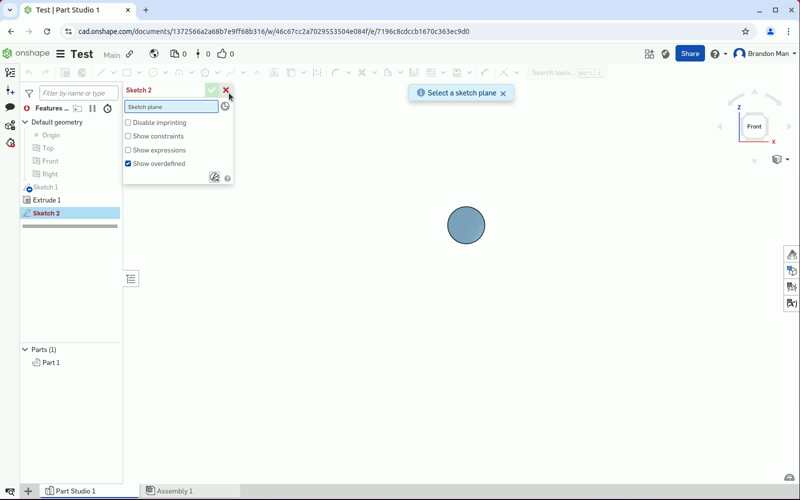
mouse_move(73, 163)
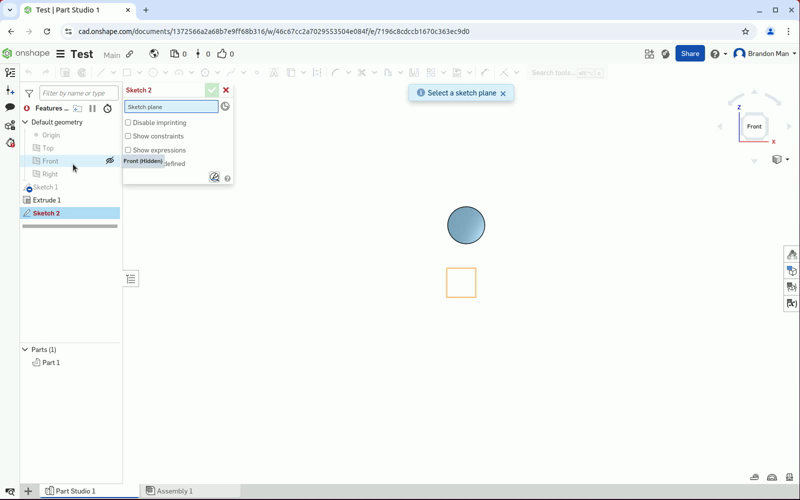
click(73, 163)
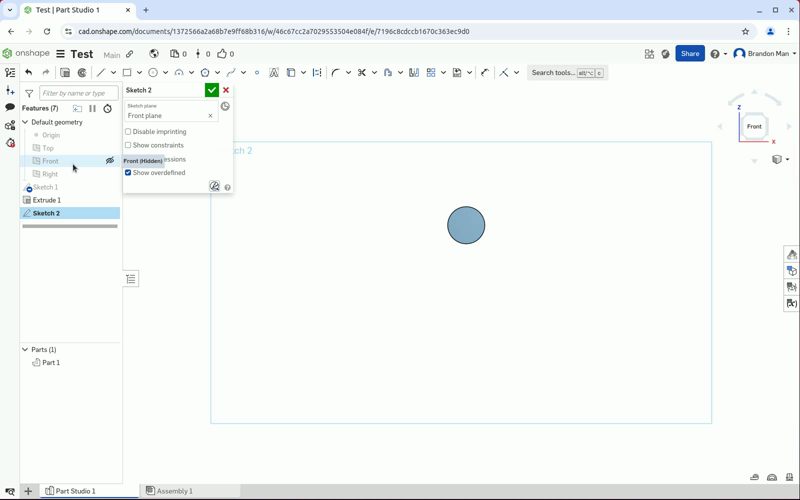
mouse_move(73, 352)
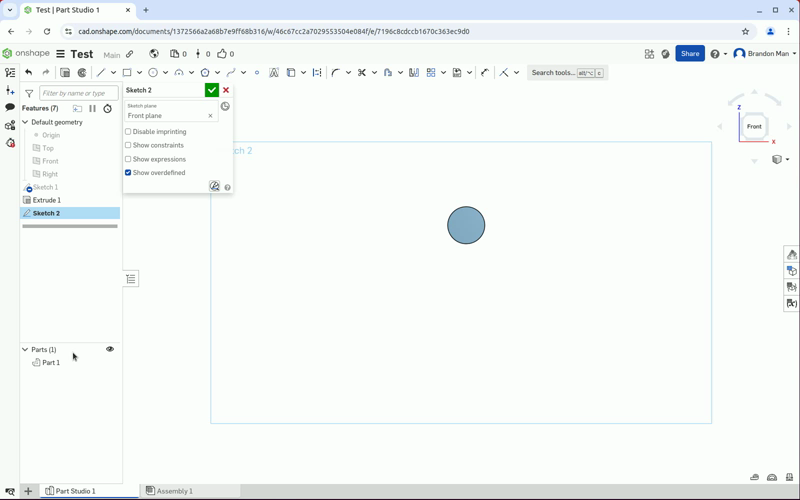
key(y)
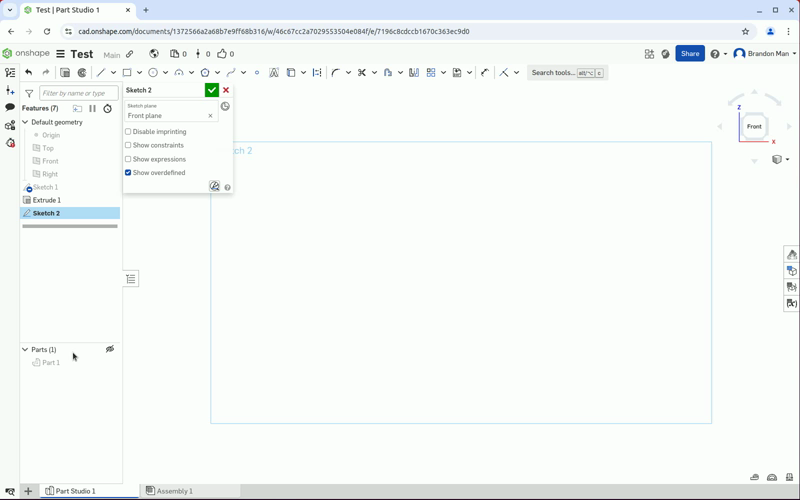
key(c)
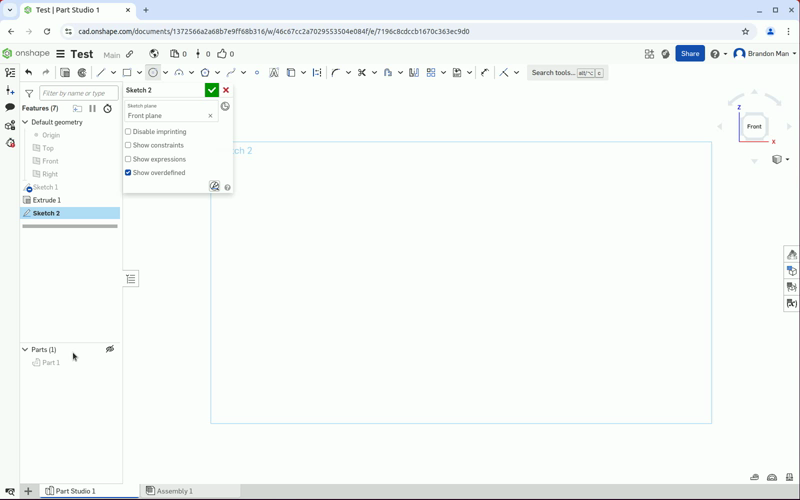
key_down(shift)
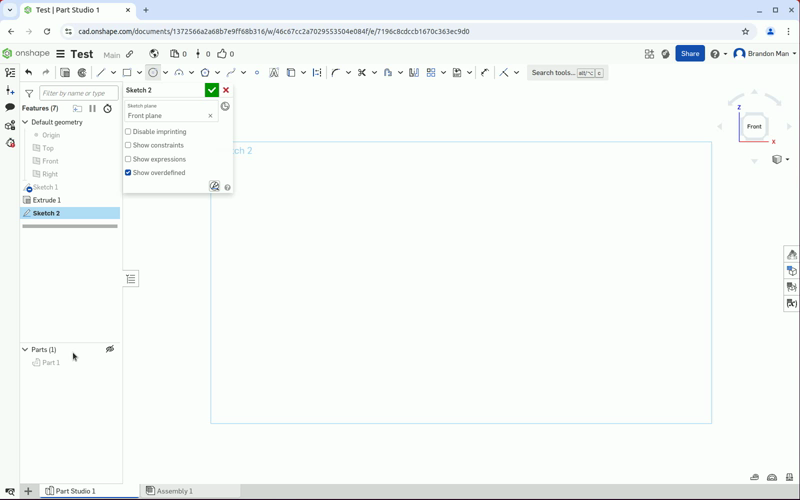
mouse_move(464, 226)
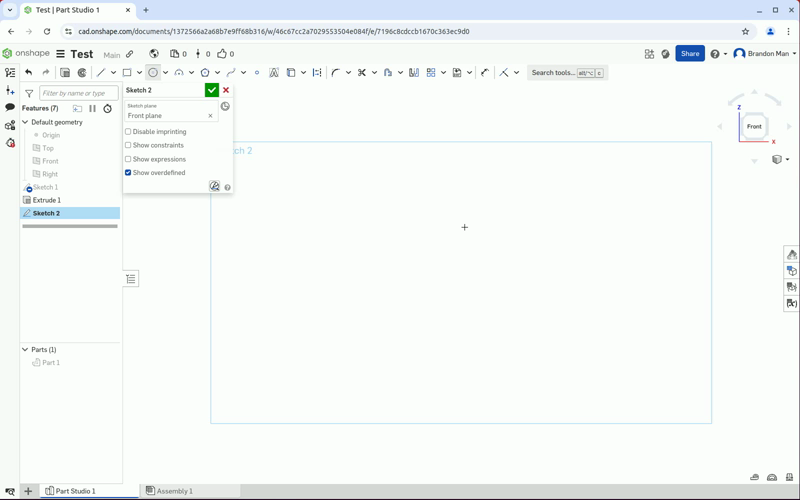
click(464, 226)
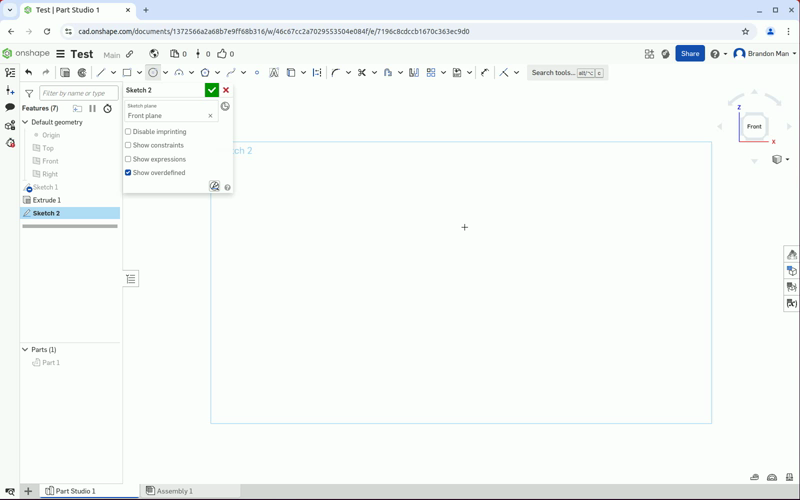
key_up(shift)
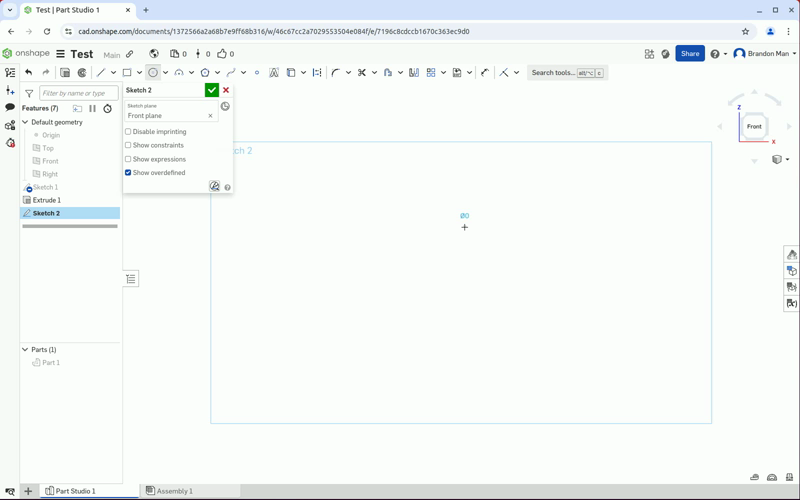
mouse_move(520, 226)
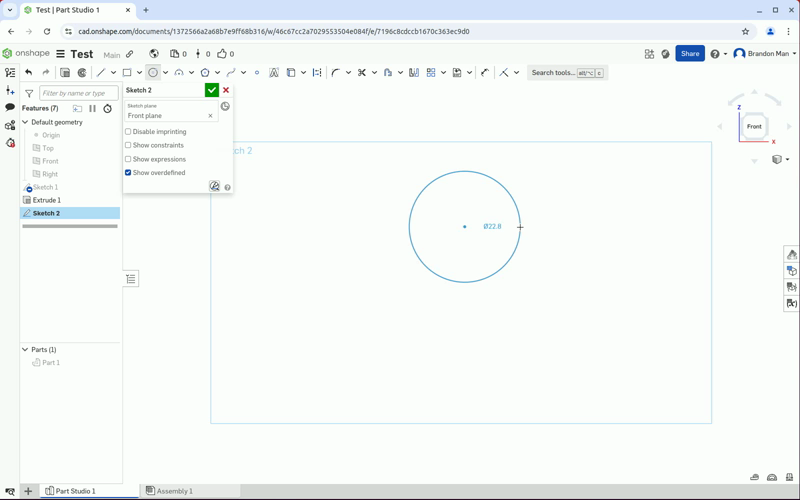
click(520, 226)
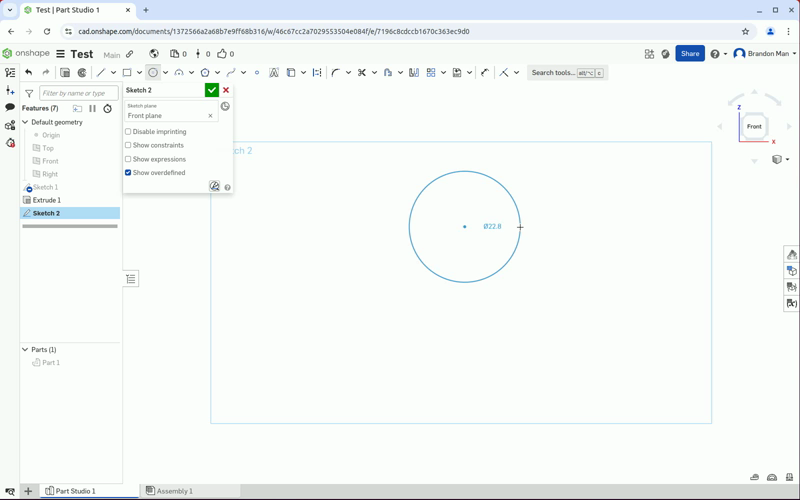
key(esc)
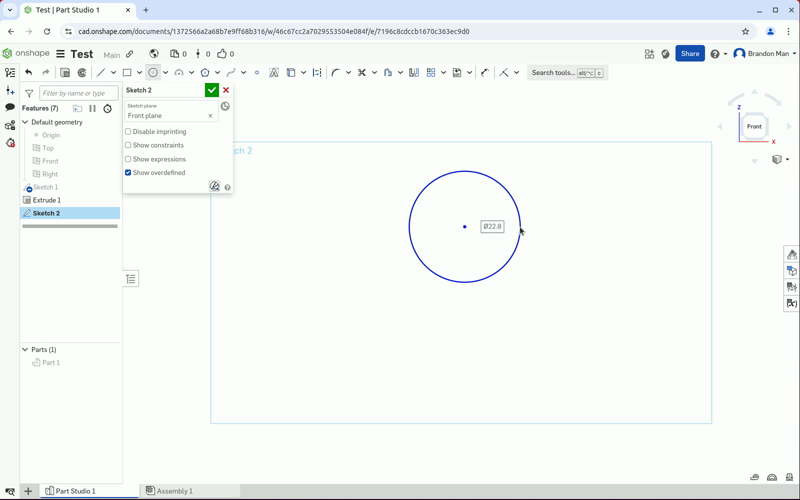
mouse_move(487, 230)
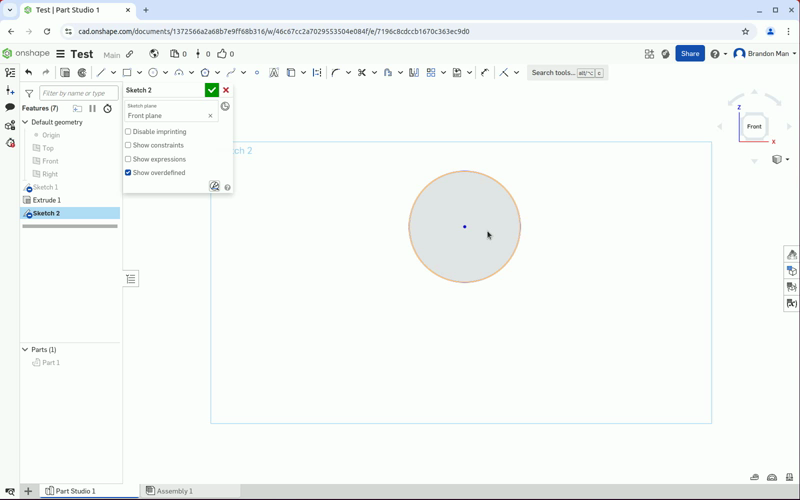
click(487, 230)
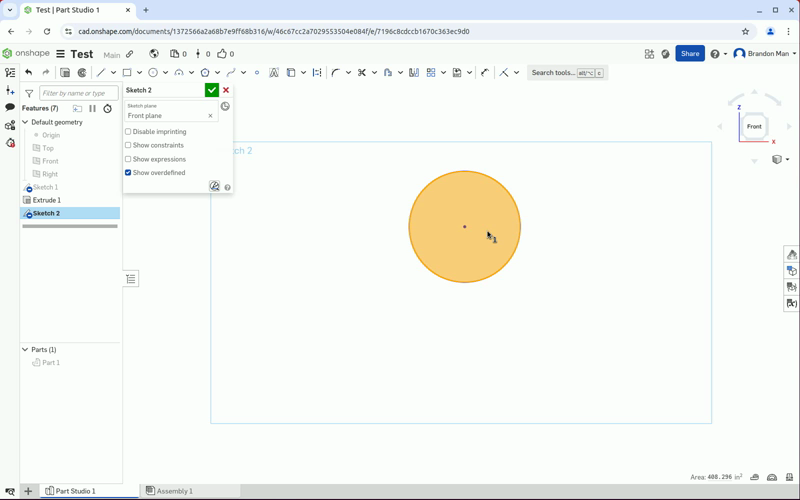
mouse_move(73, 352)
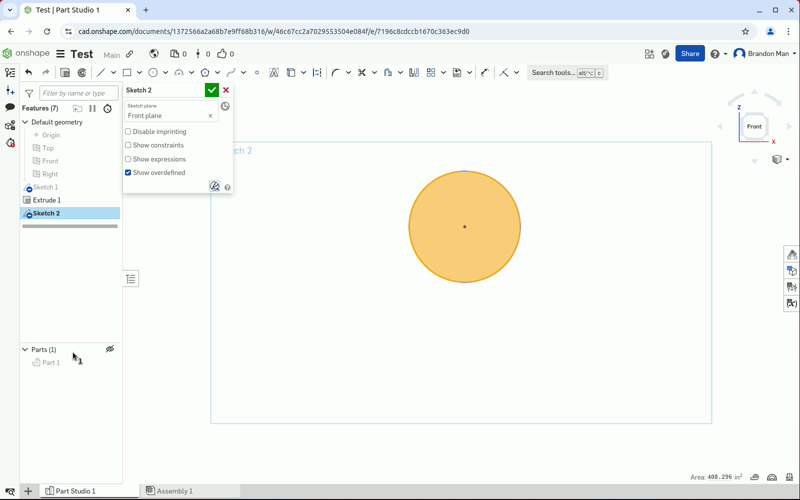
key(shift+y)
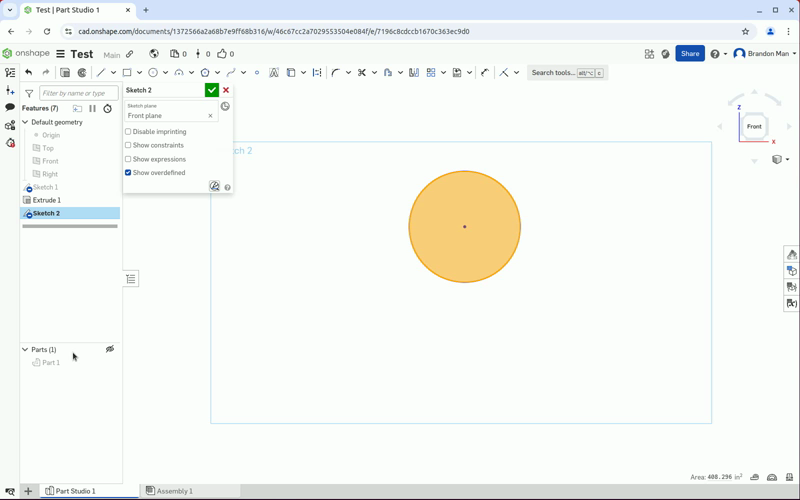
key(shift+e)
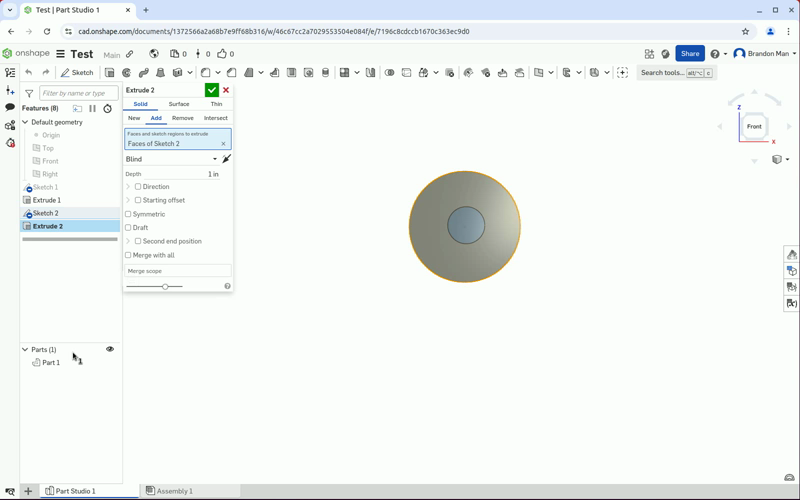
mouse_move(143, 106)
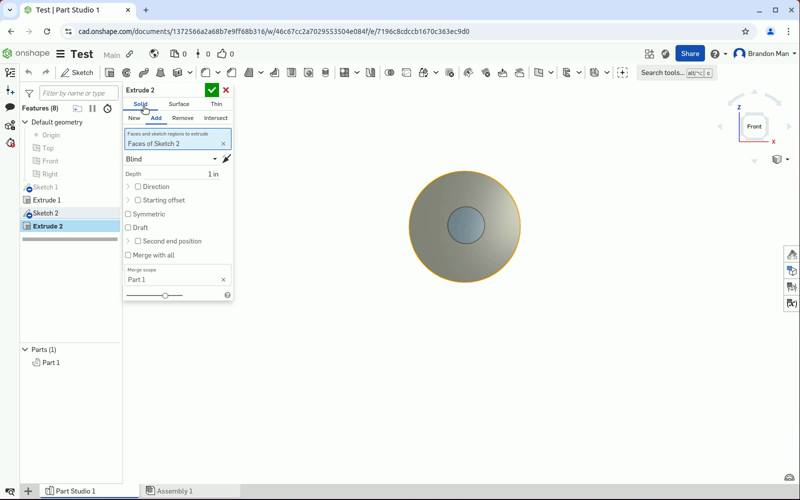
click(143, 106)
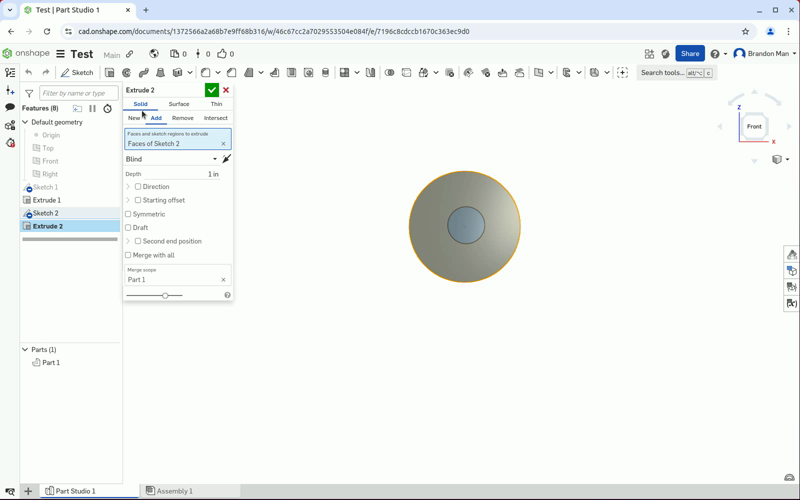
mouse_move(137, 120)
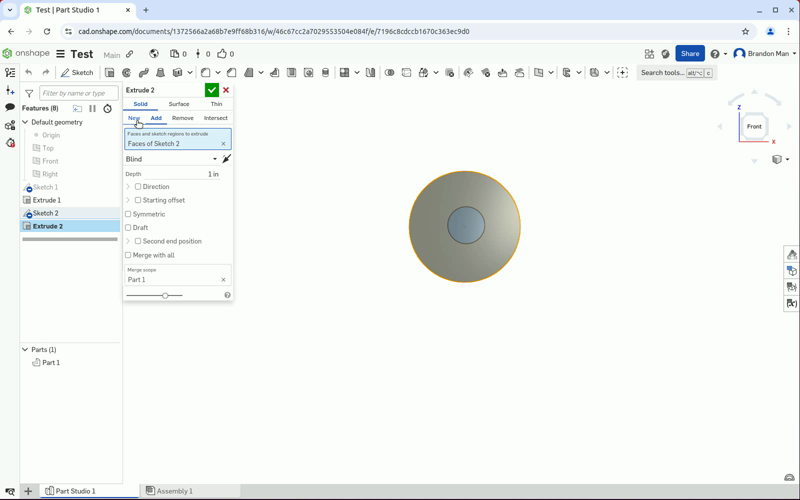
click(137, 120)
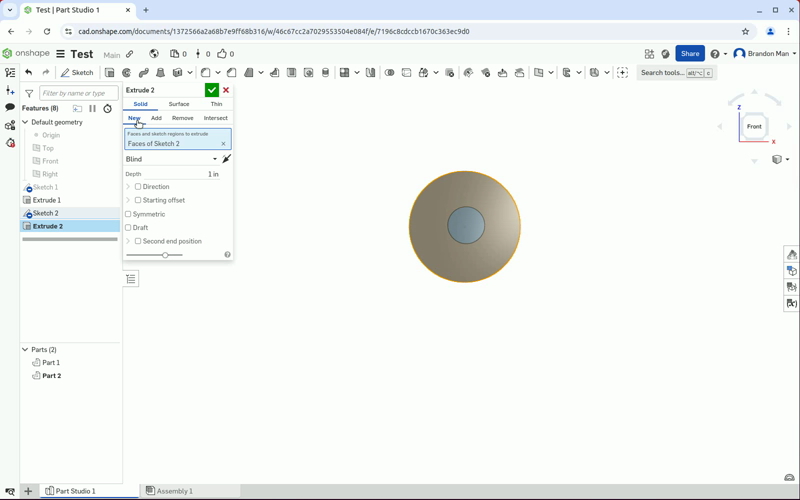
key(tab, 4)
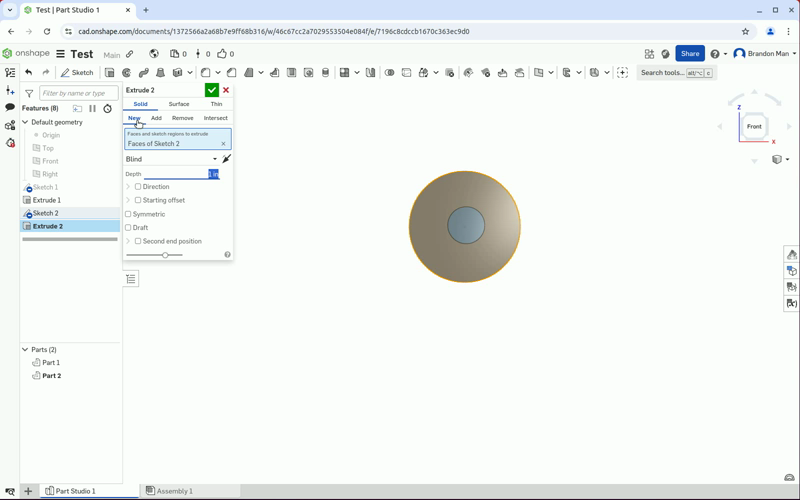
text(8.425)
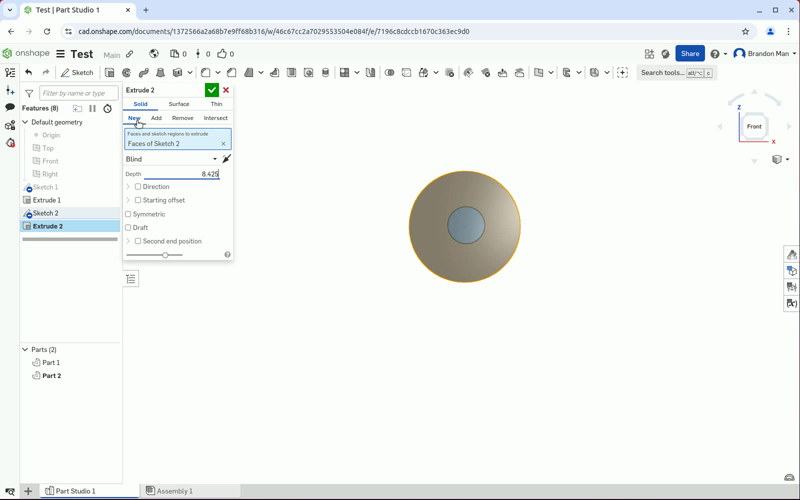
key(enter)
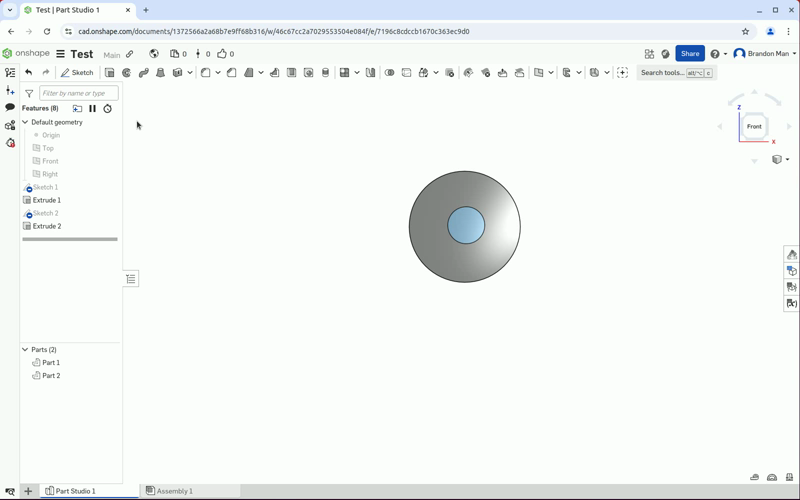
key(shift+h)
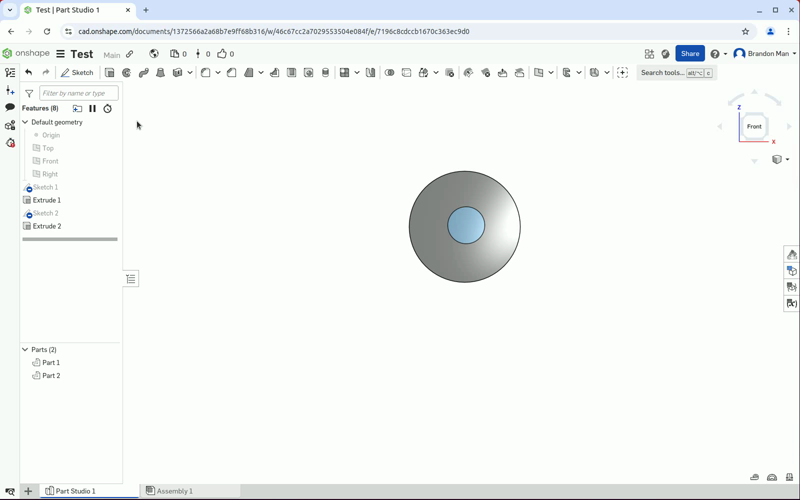
key(shift+h)
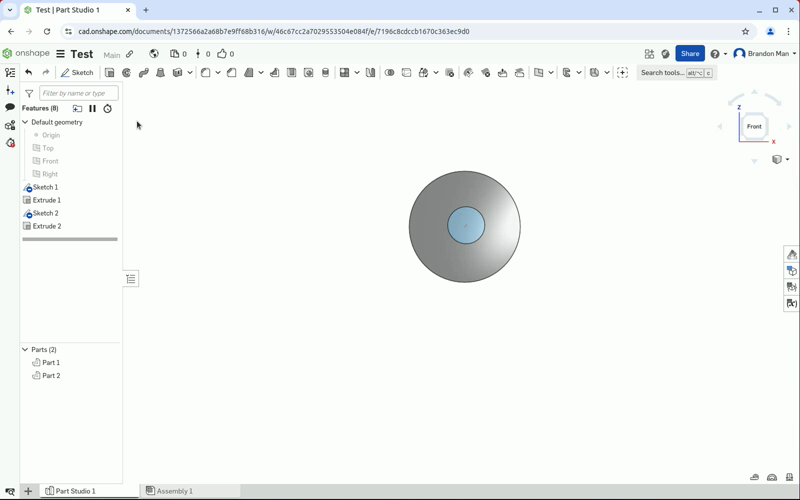
key(shift+7)
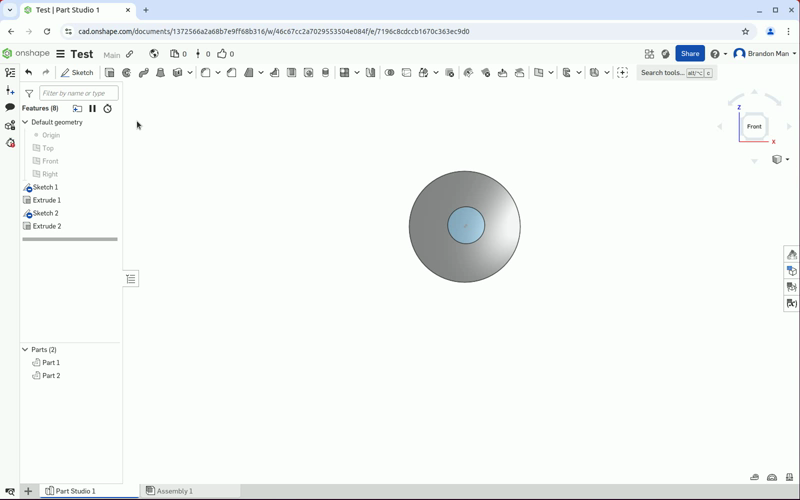
key(left, 2)
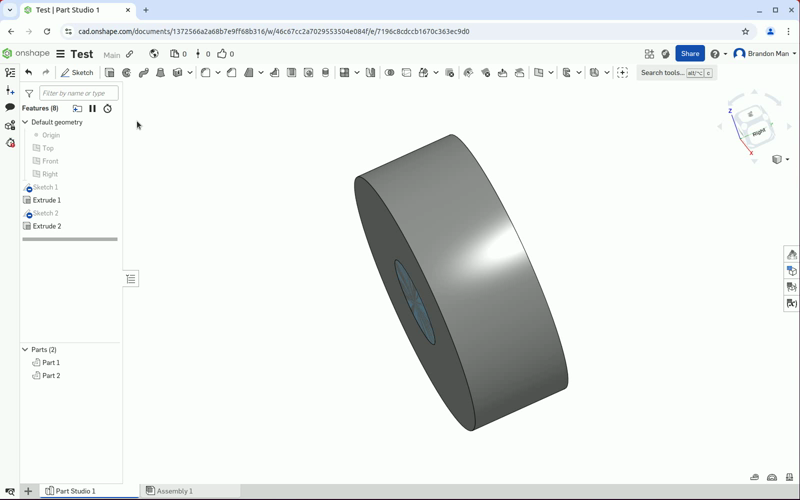
key(down, 2)
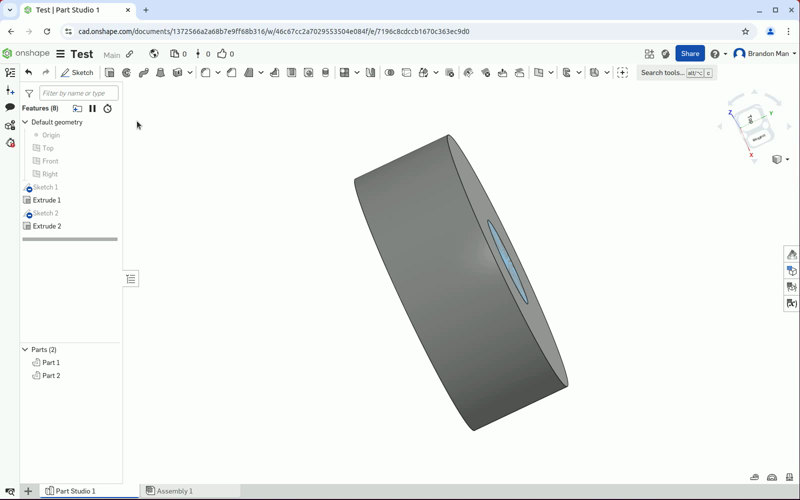
key(up, 2)
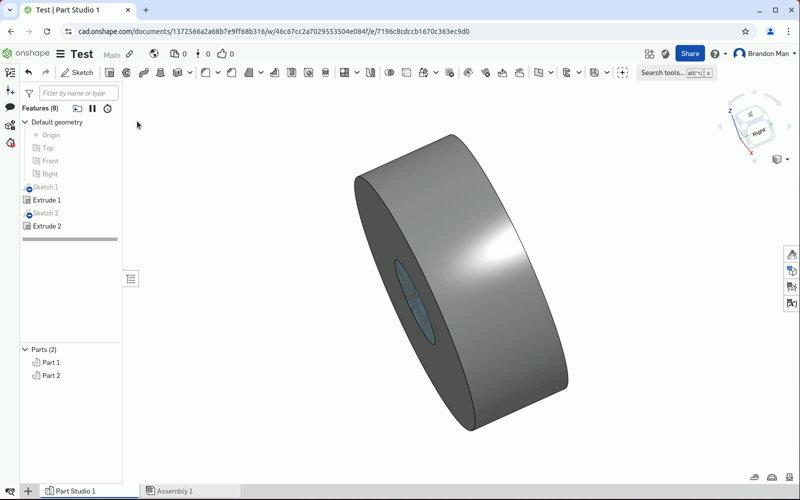
key(right, 2)
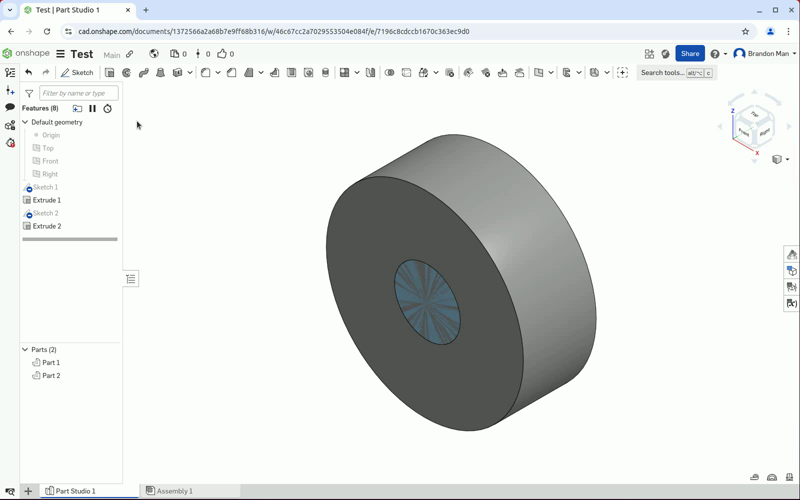
mouse_move(73, 189)
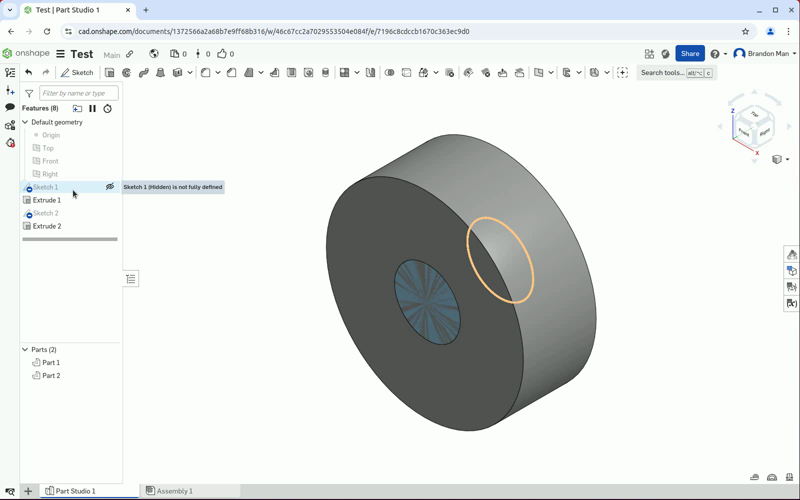
click(73, 189)